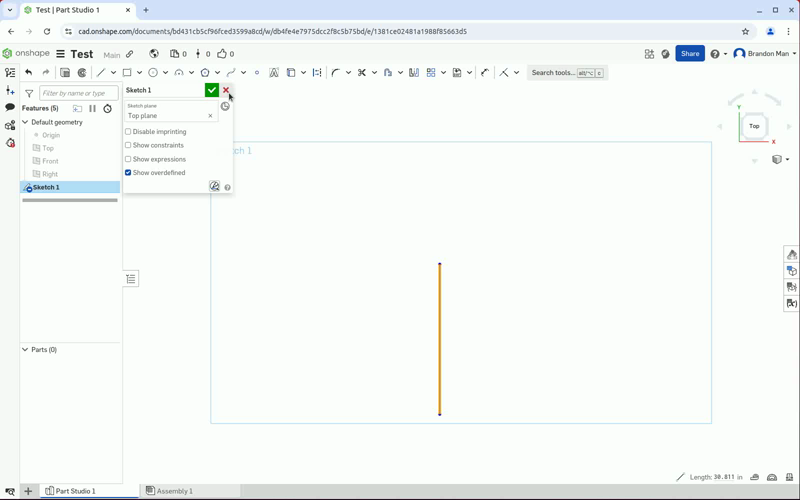
key(shift+h)
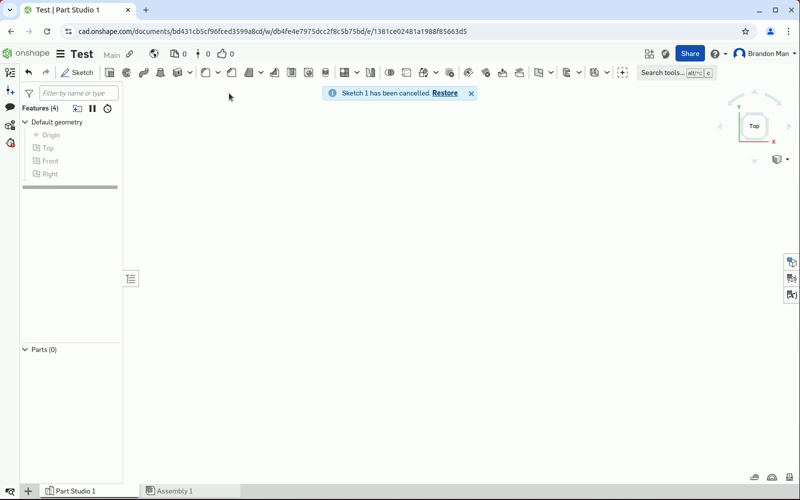
mouse_move(73, 352)
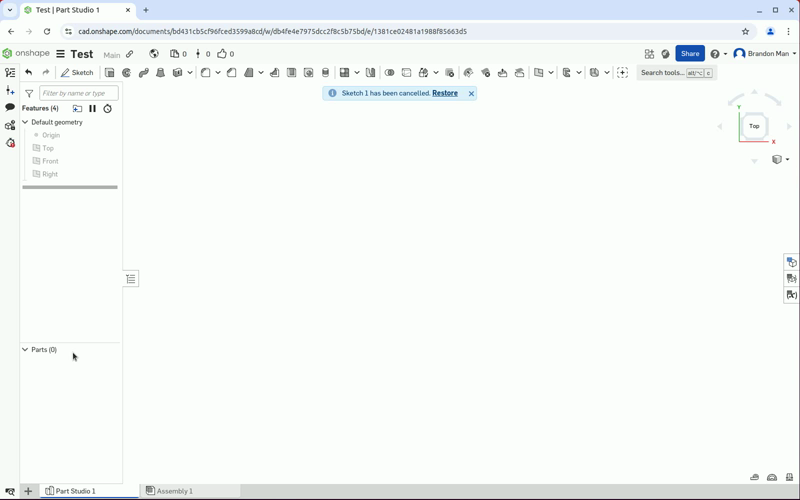
key(y)
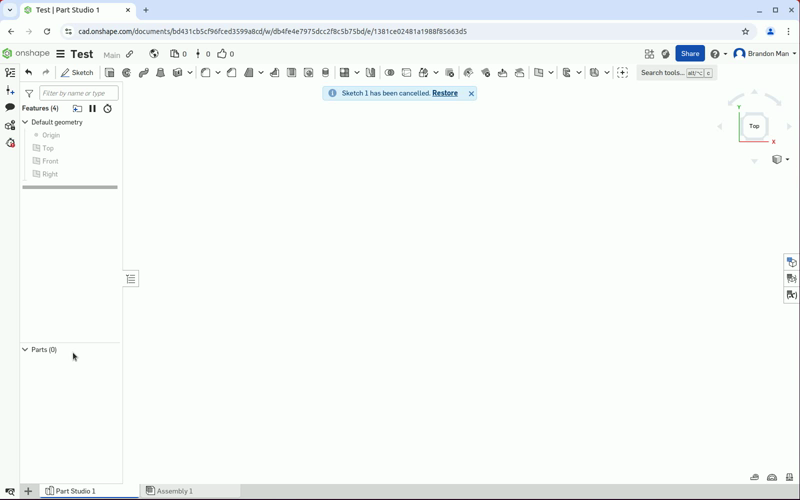
key(shift+p)
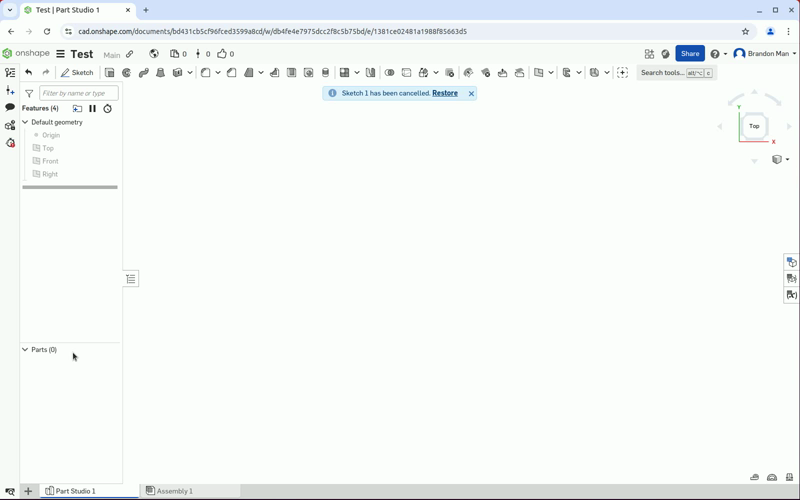
key(space)
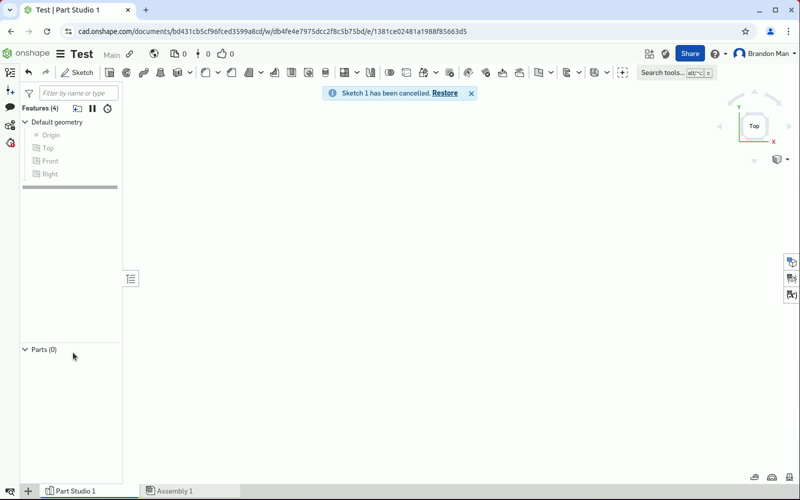
key_down(shift)
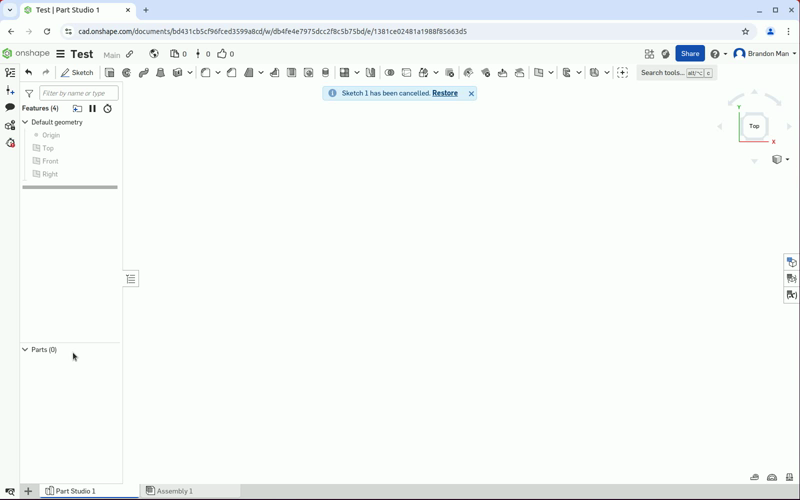
key(up)
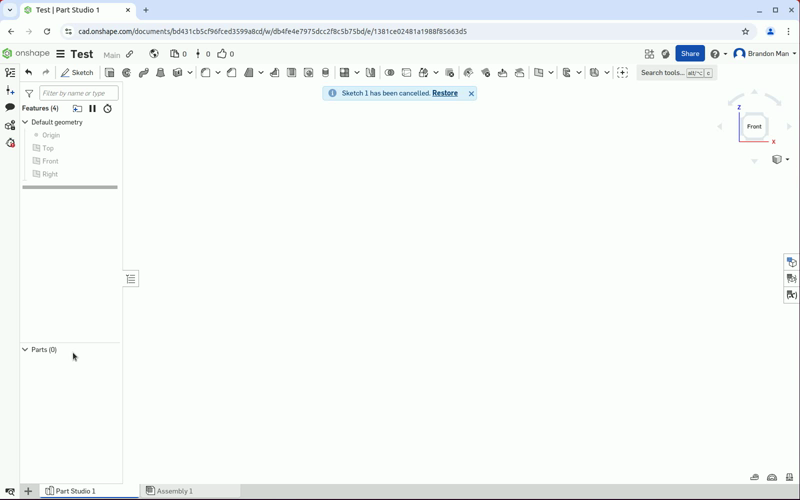
key_up(shift)
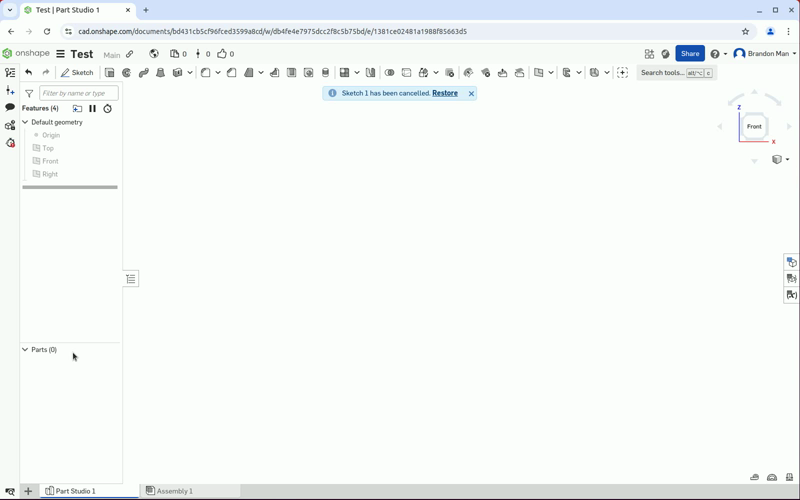
key(space)
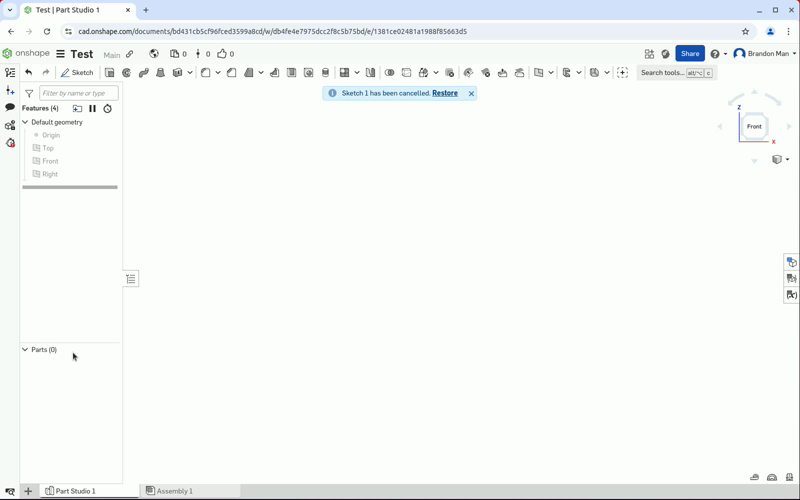
key_down(shift)
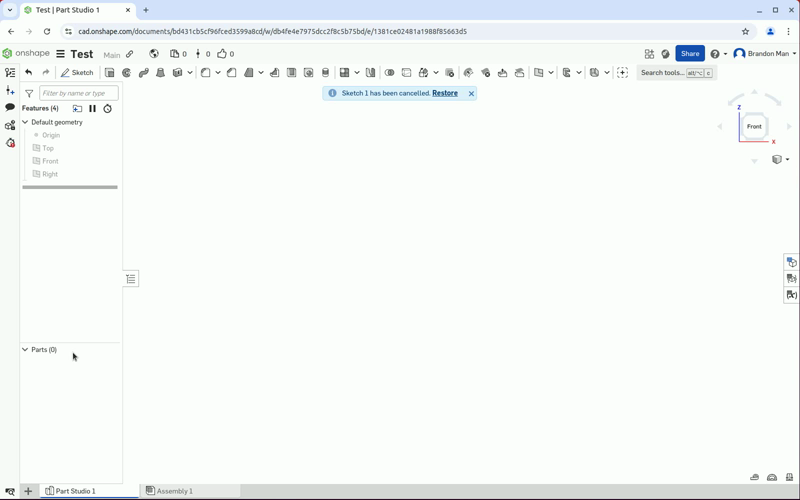
key(left)
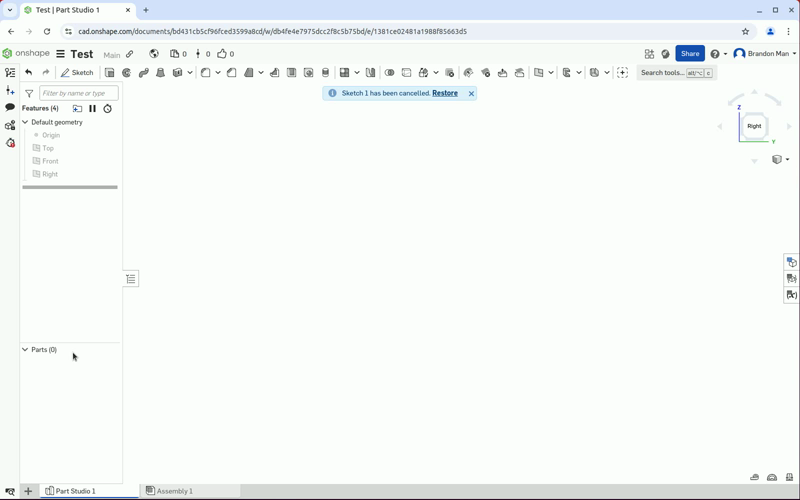
key_up(shift)
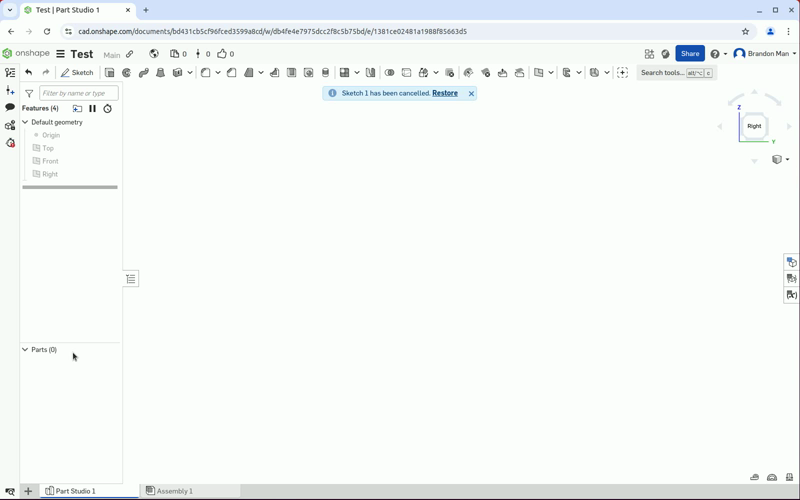
mouse_move(73, 352)
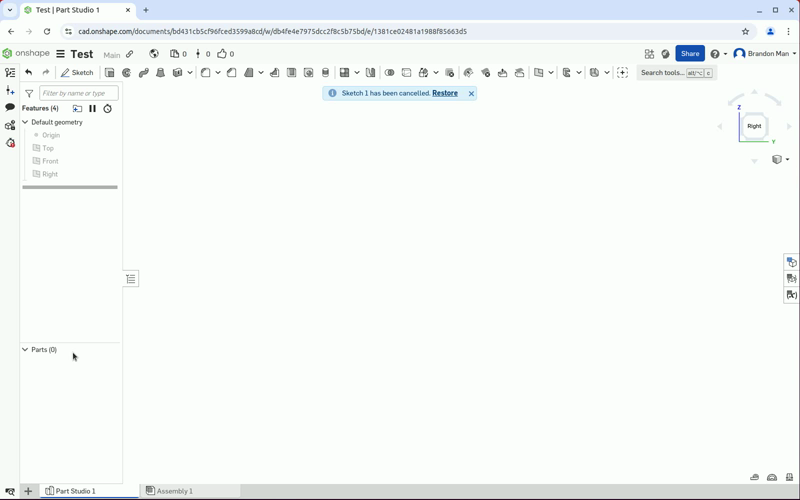
key(shift+y)
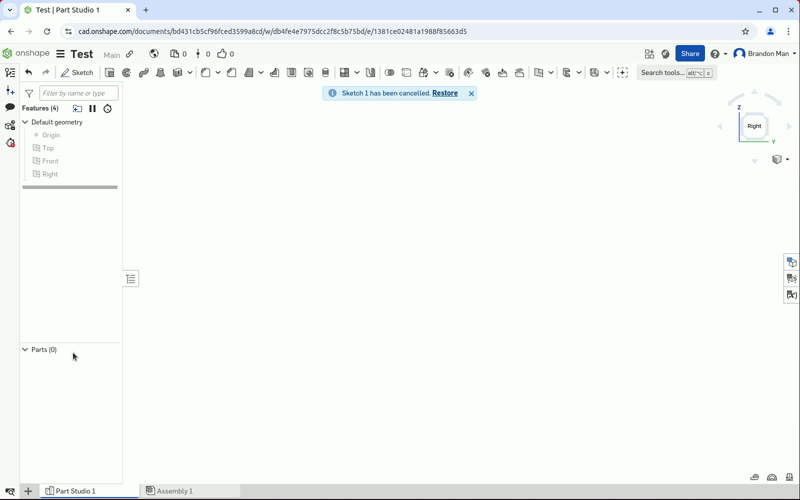
key(shift+s)
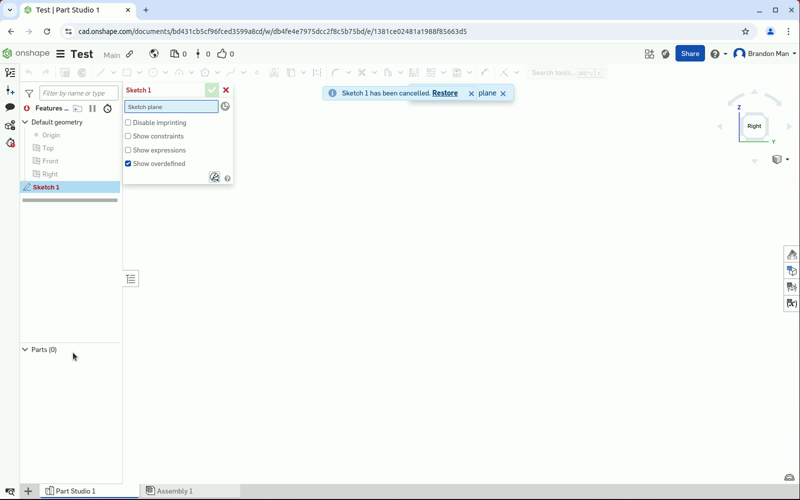
mouse_move(73, 176)
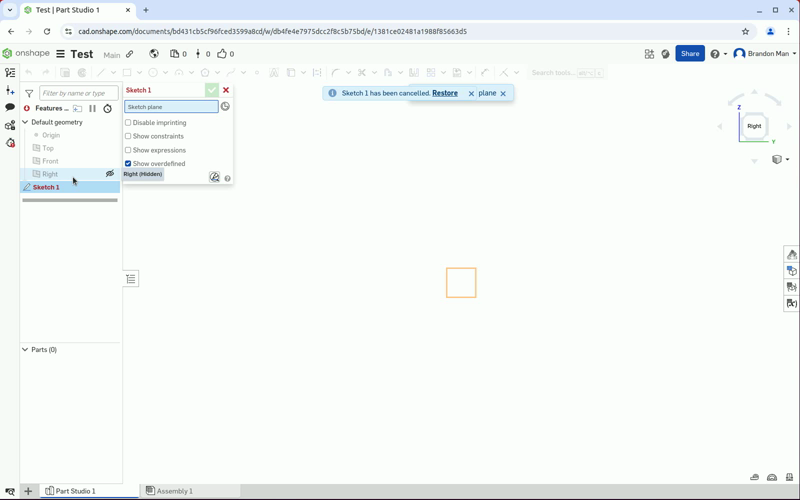
click(73, 176)
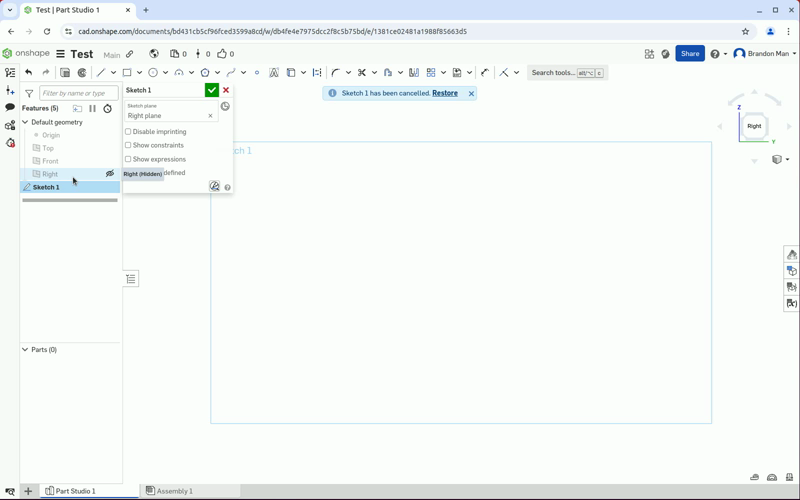
mouse_move(73, 352)
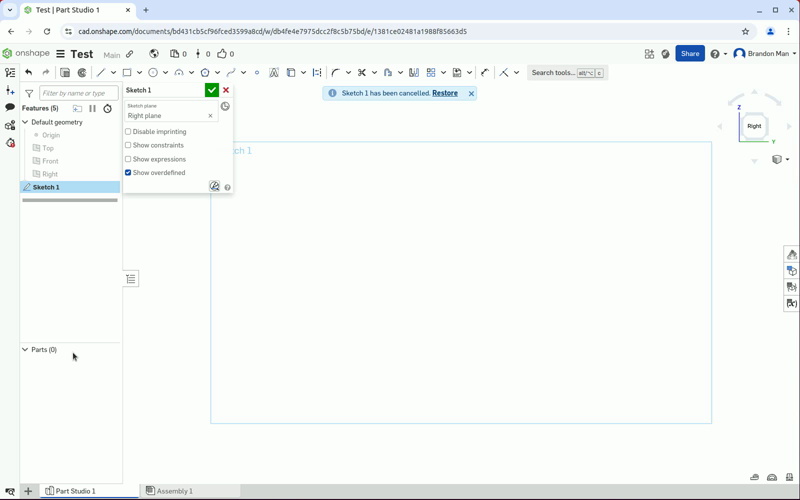
key(y)
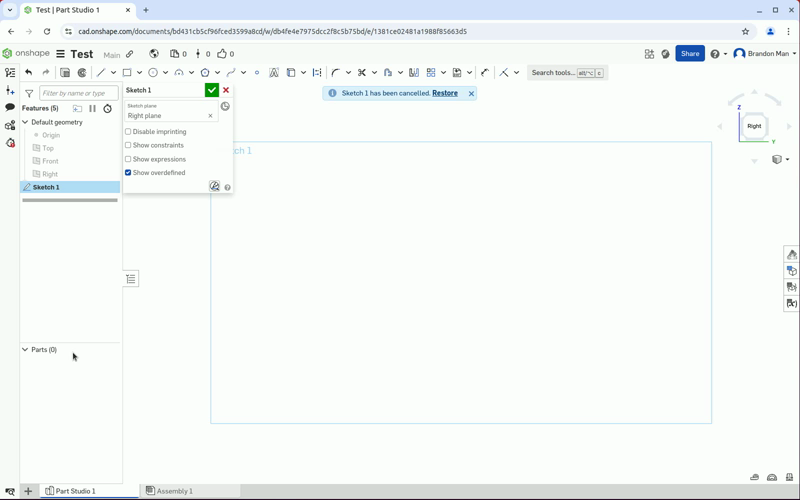
key(l)
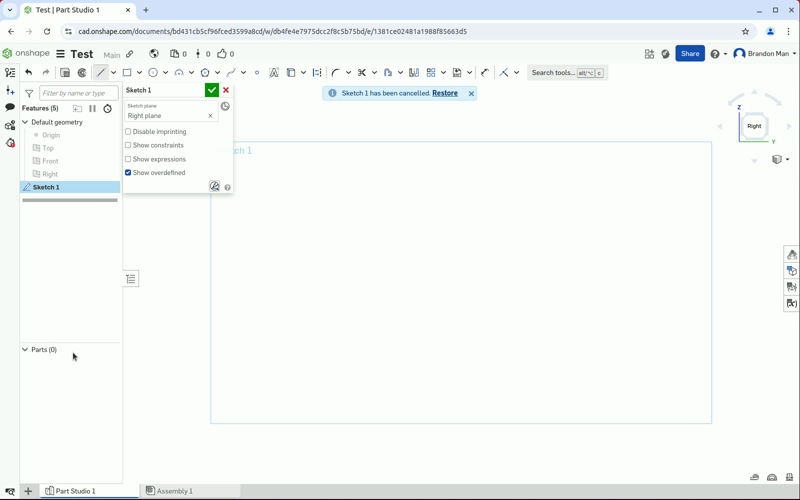
key_down(shift)
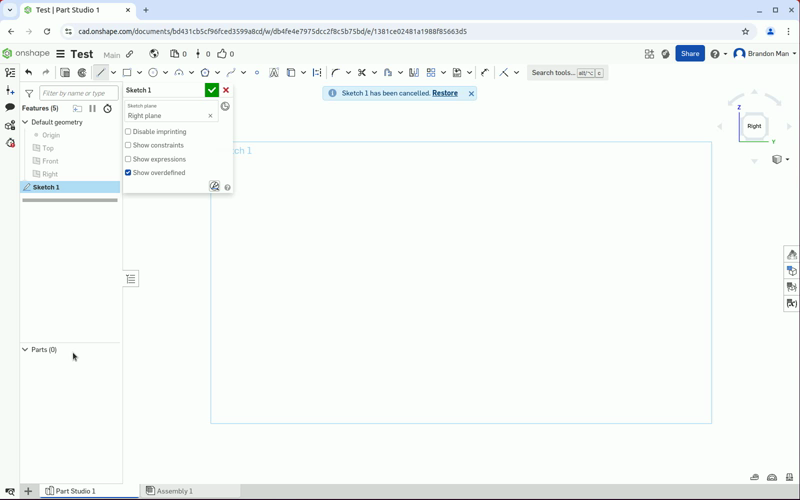
mouse_move(348, 322)
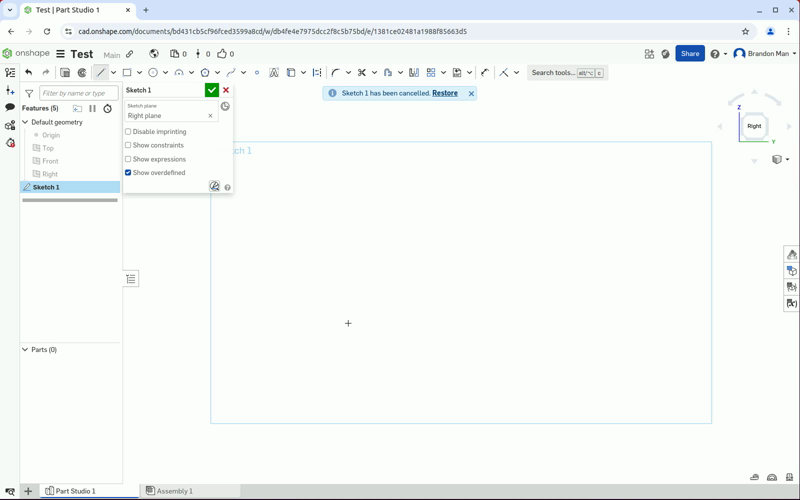
click(348, 322)
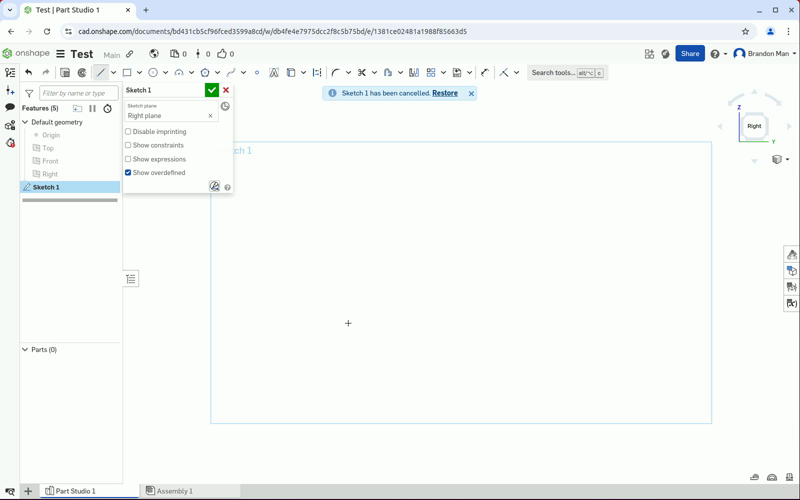
key_up(shift)
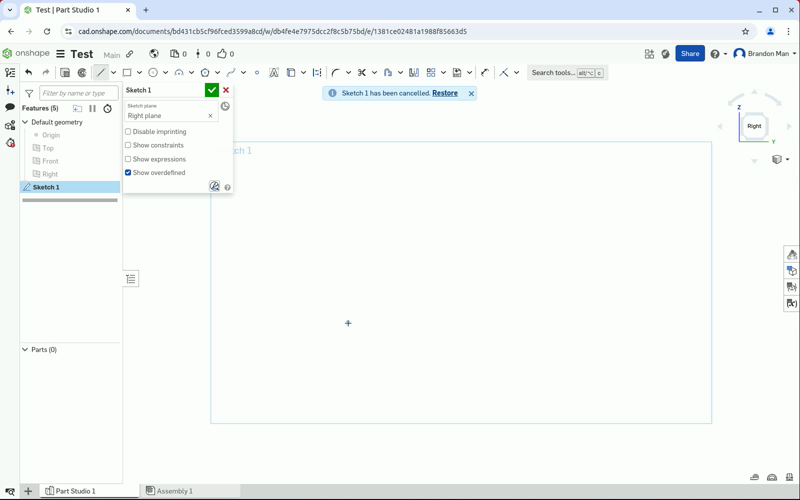
key_down(shift)
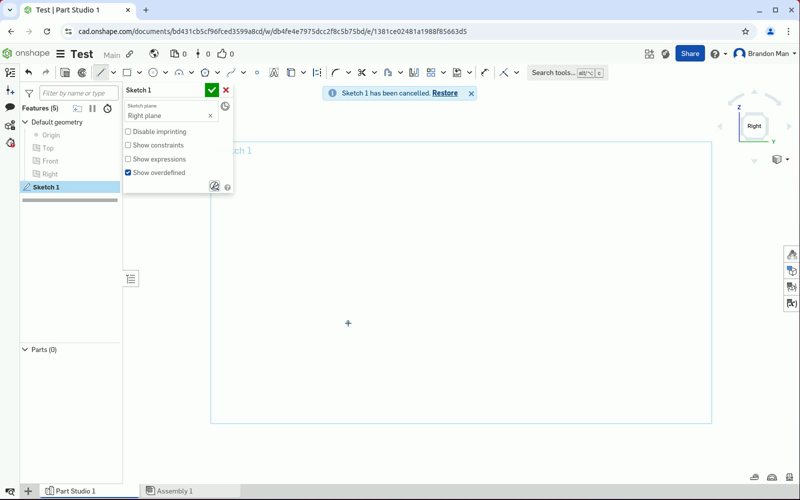
mouse_move(572, 322)
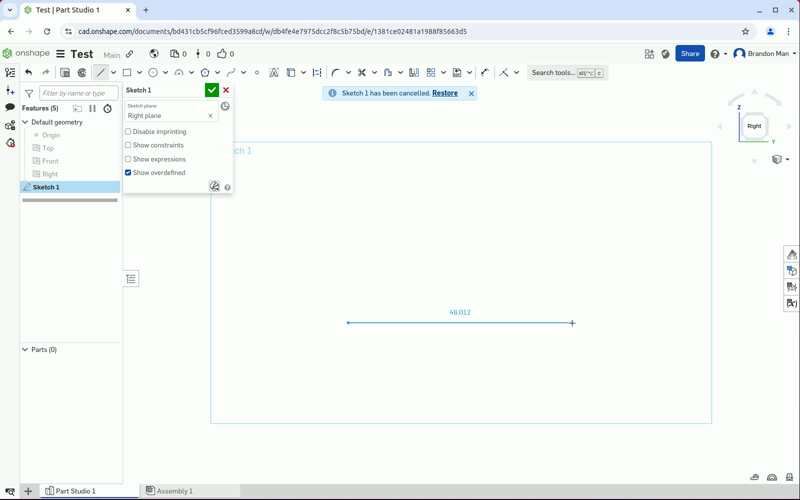
click(572, 322)
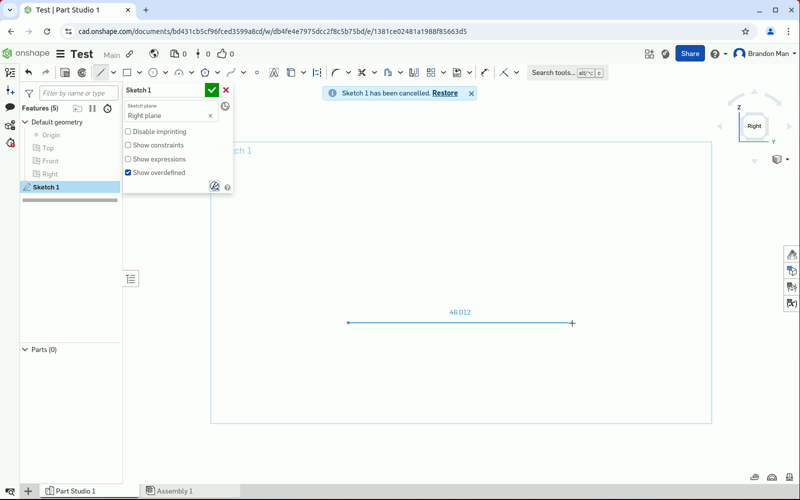
key_up(shift)
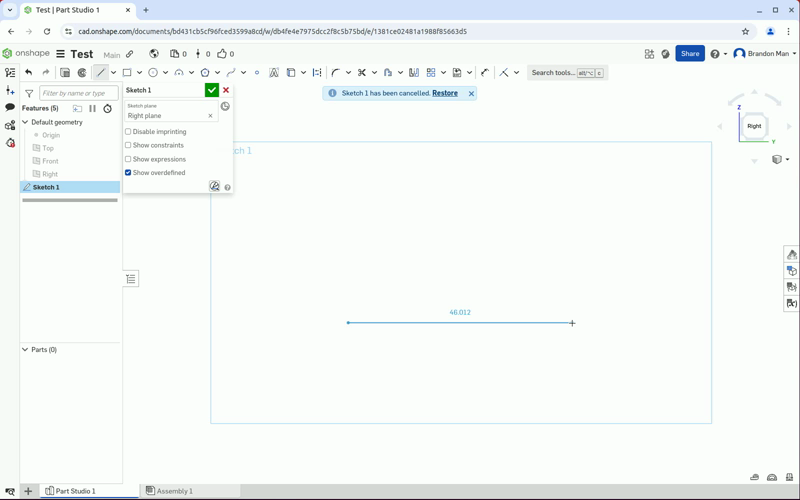
key_down(shift)
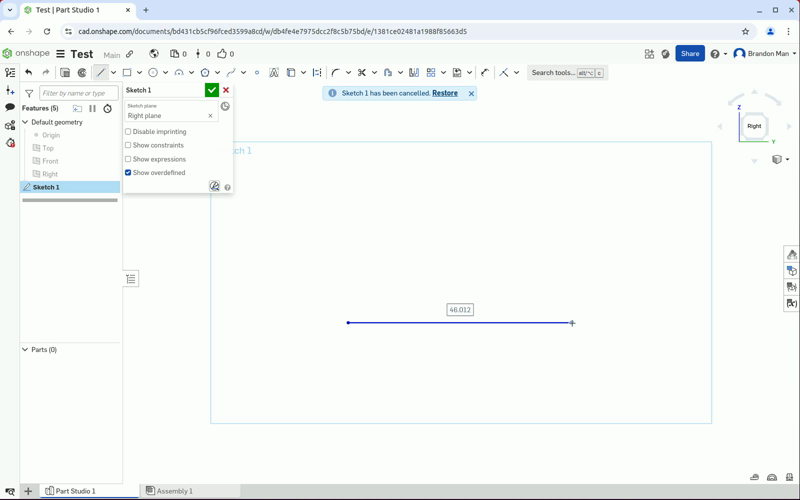
mouse_move(572, 245)
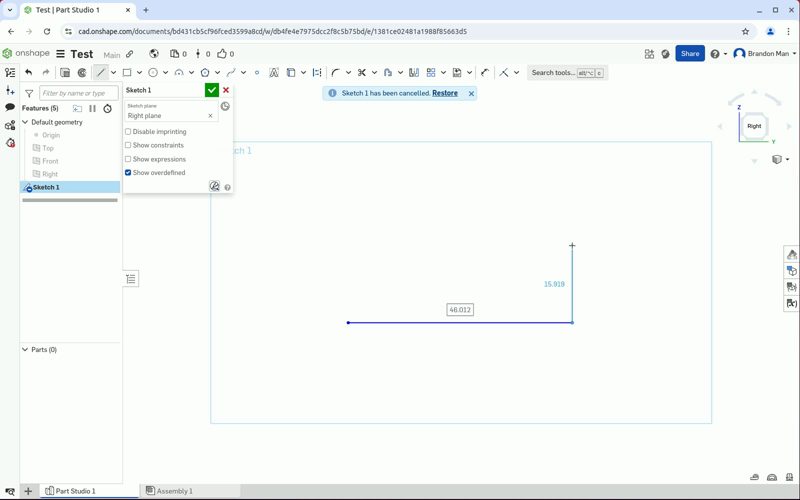
click(572, 245)
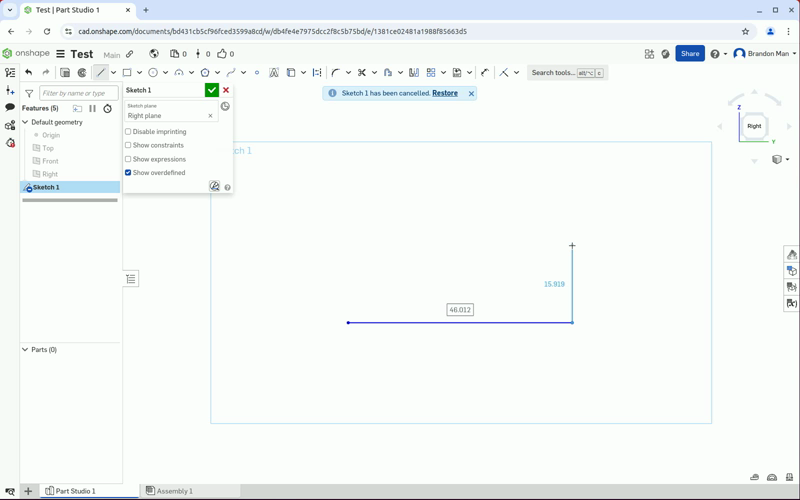
key_up(shift)
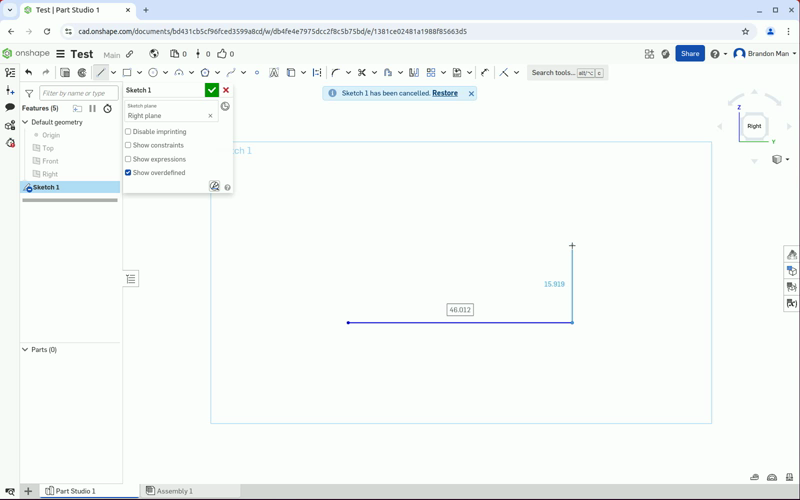
key_down(shift)
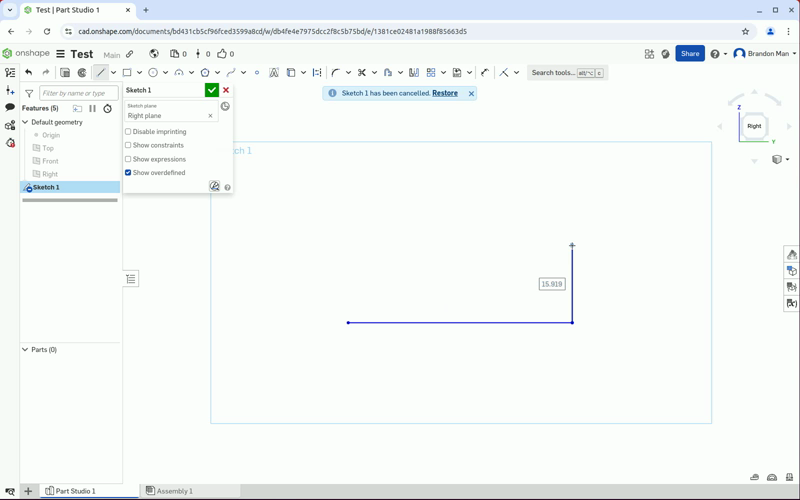
mouse_move(348, 245)
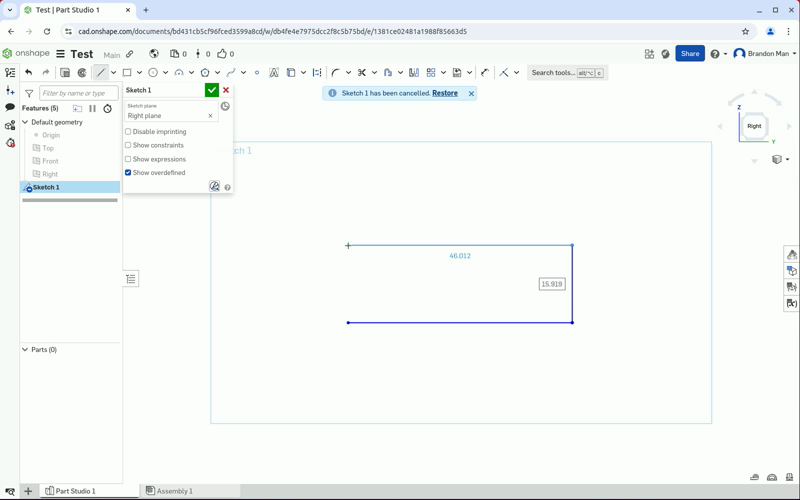
click(348, 245)
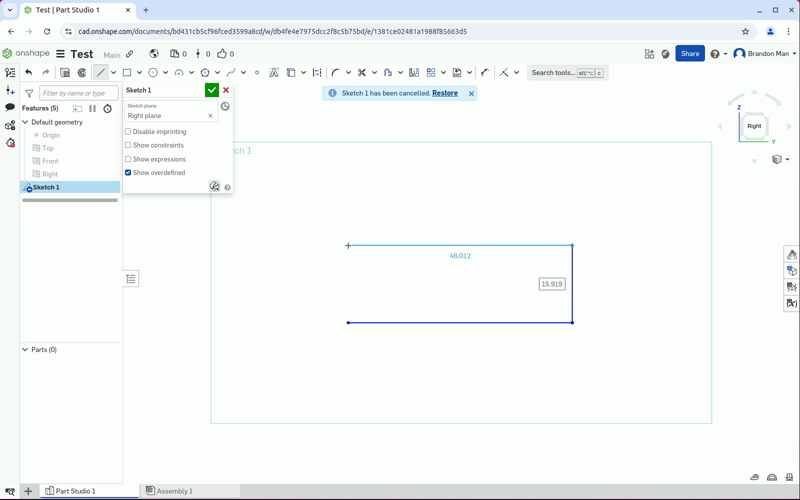
key_up(shift)
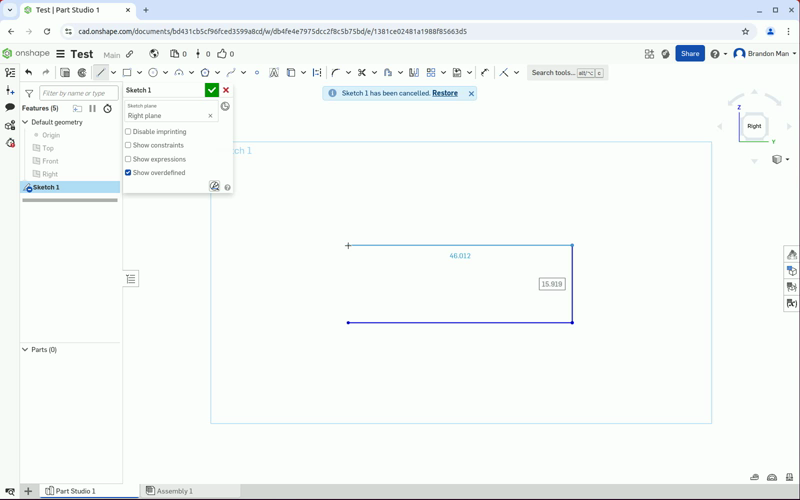
key_down(shift)
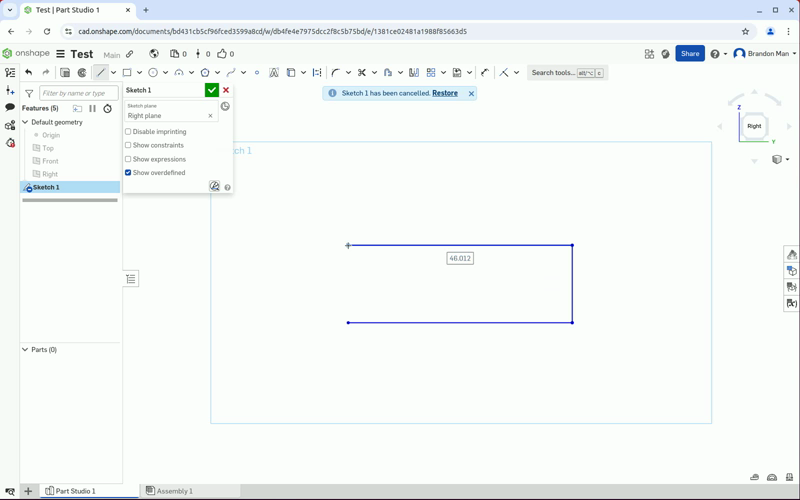
mouse_move(348, 322)
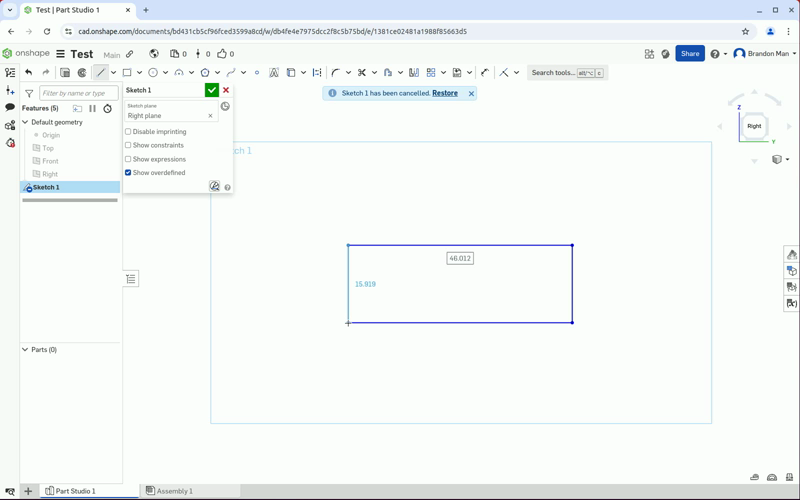
key_up(shift)
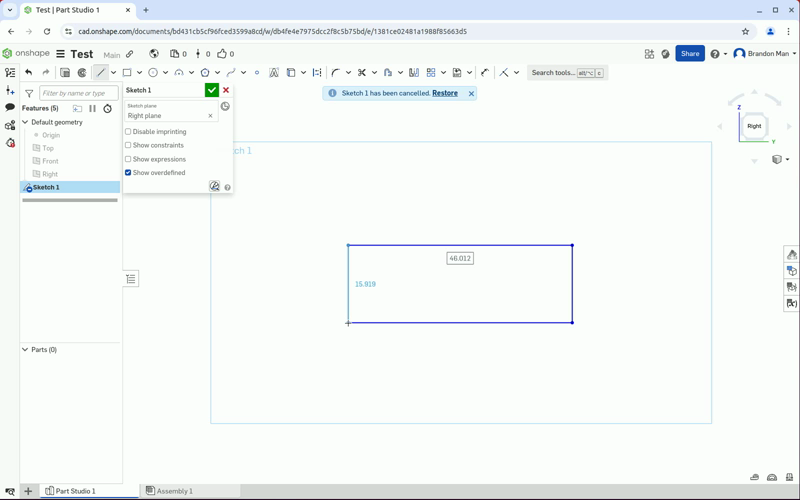
click(348, 322)
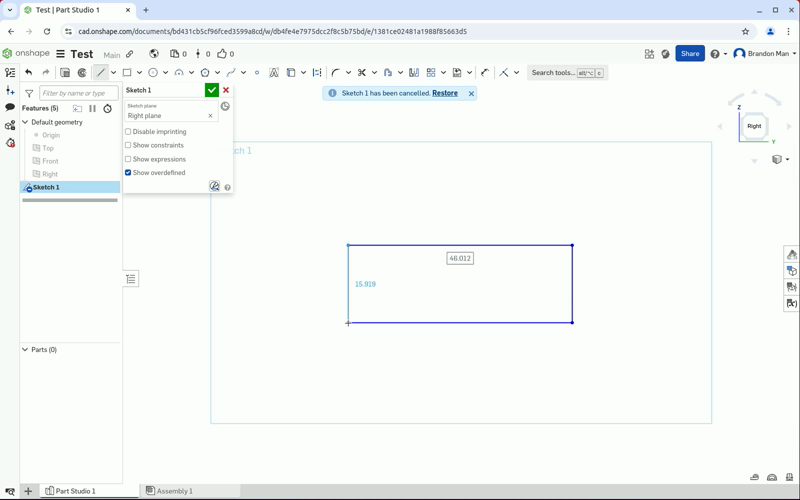
key(esc)
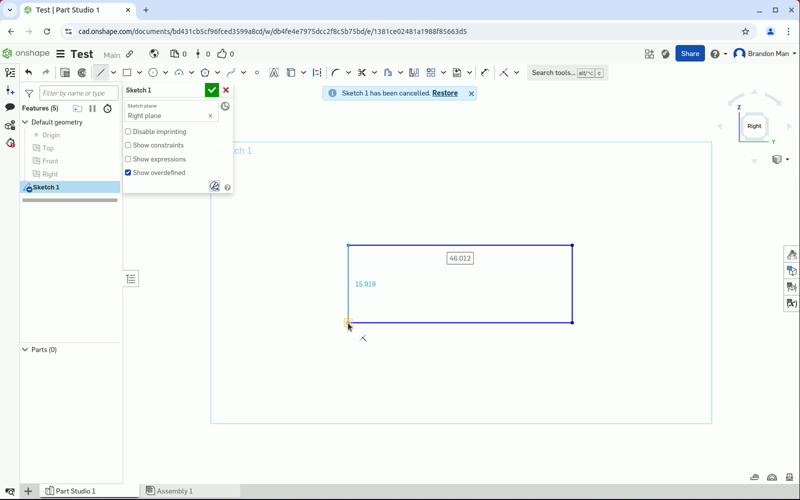
mouse_move(487, 298)
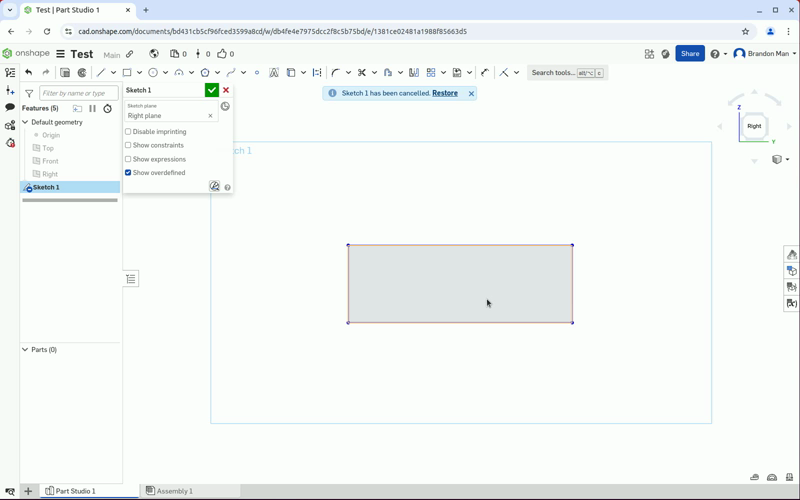
click(487, 298)
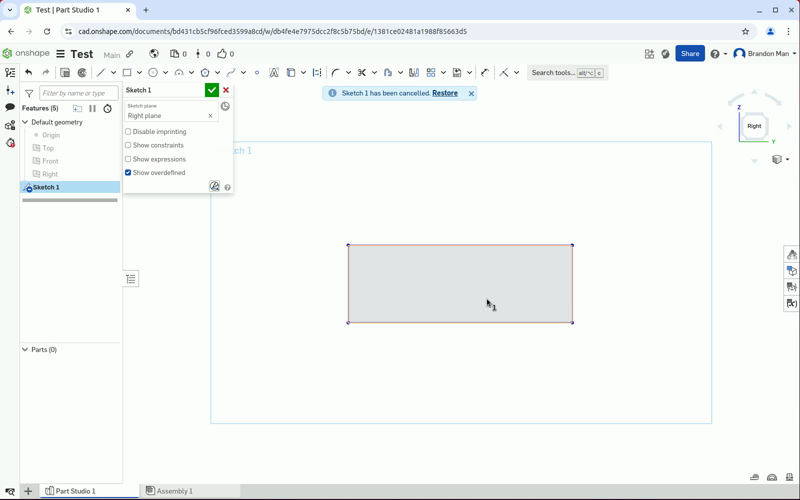
mouse_move(73, 352)
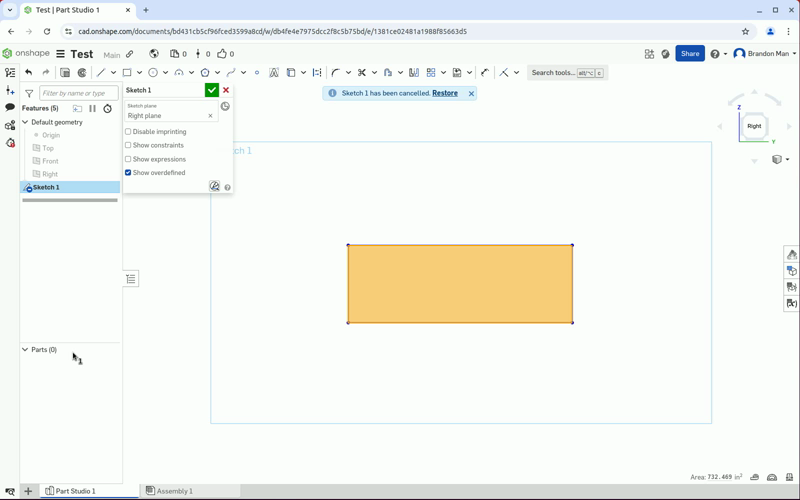
key(shift+y)
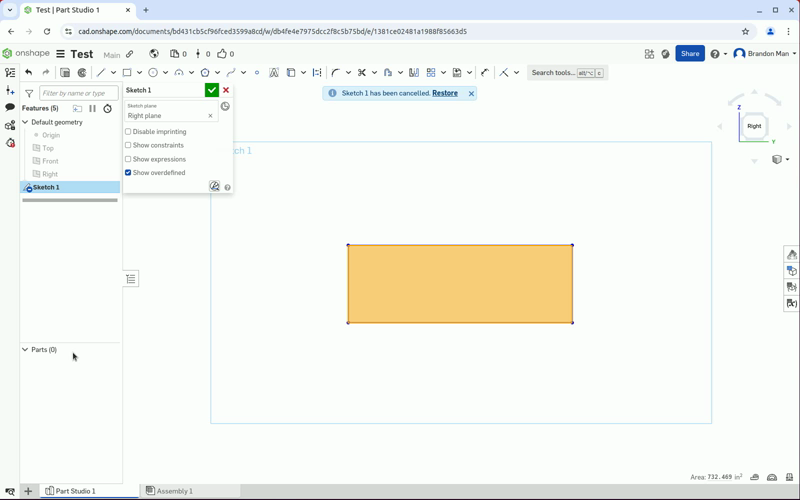
key(shift+e)
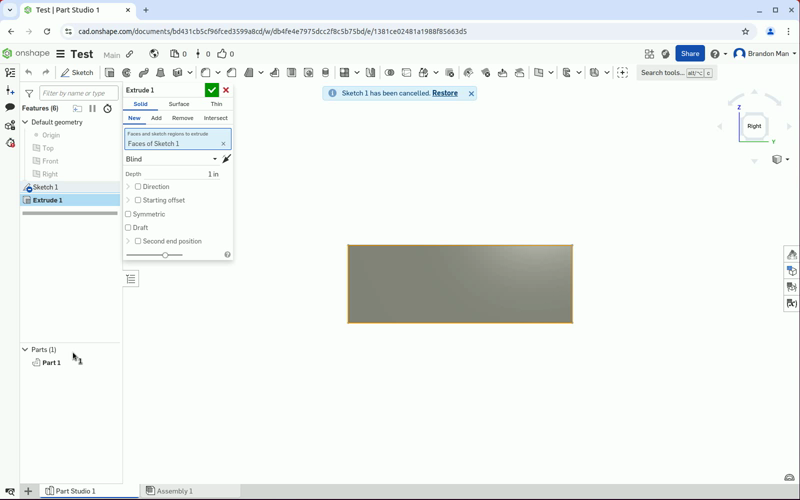
mouse_move(143, 106)
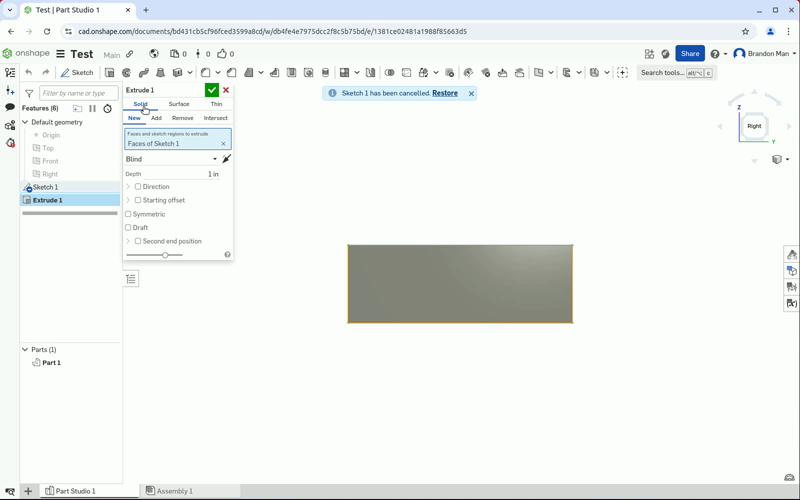
click(143, 106)
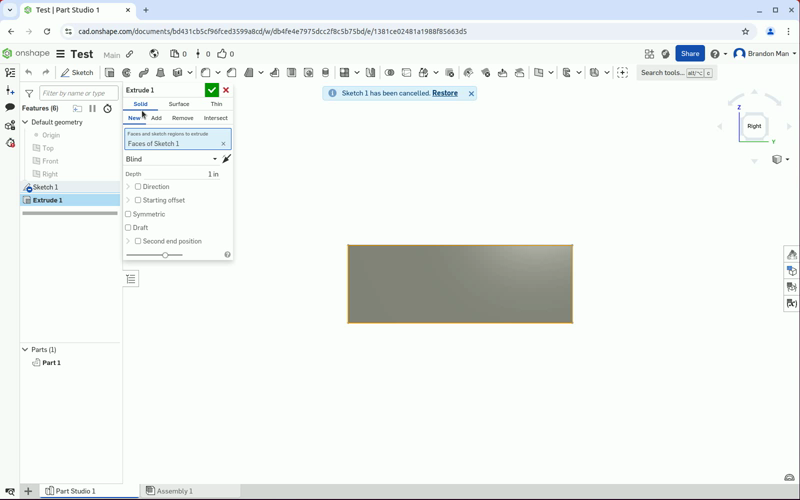
mouse_move(137, 120)
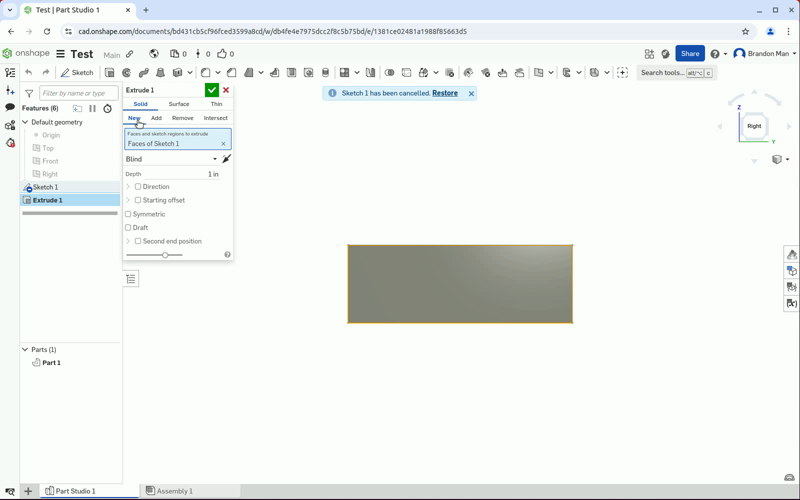
click(137, 120)
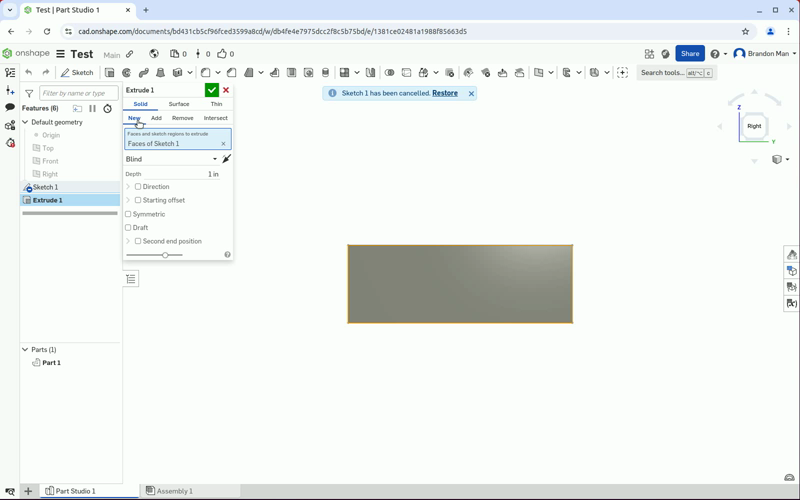
key(tab, 4)
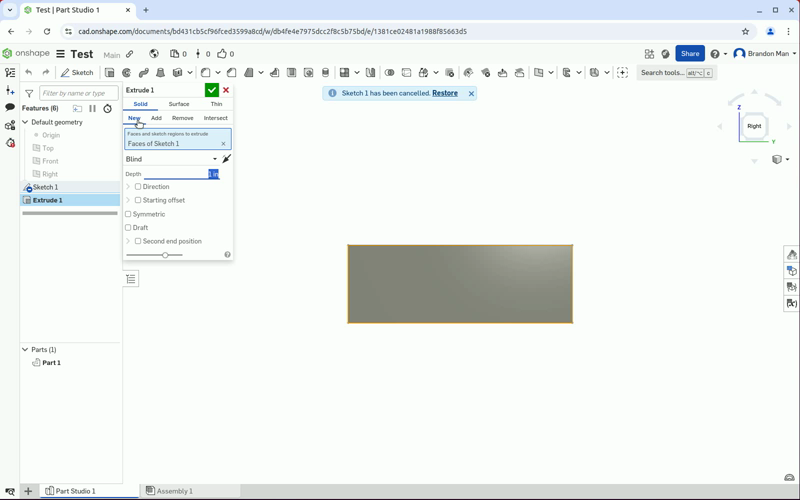
text(23.108)
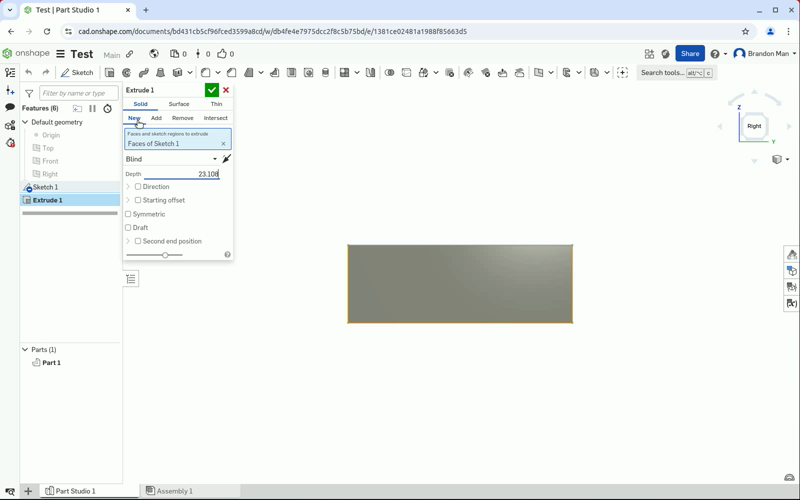
key(enter)
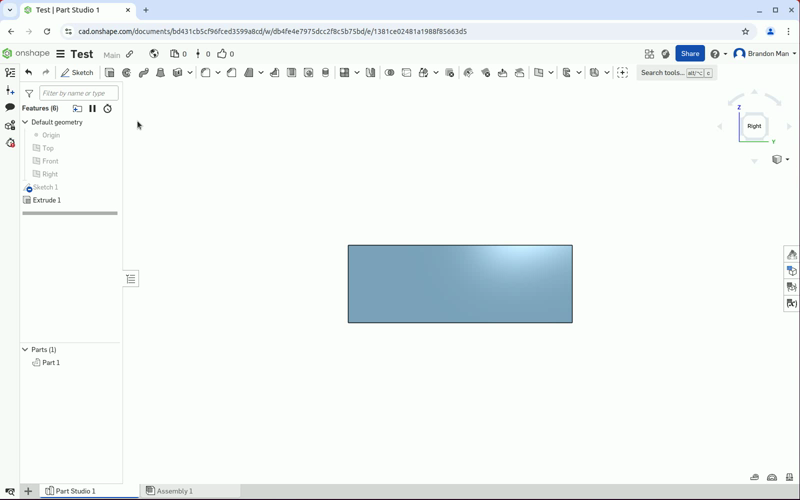
key(shift+h)
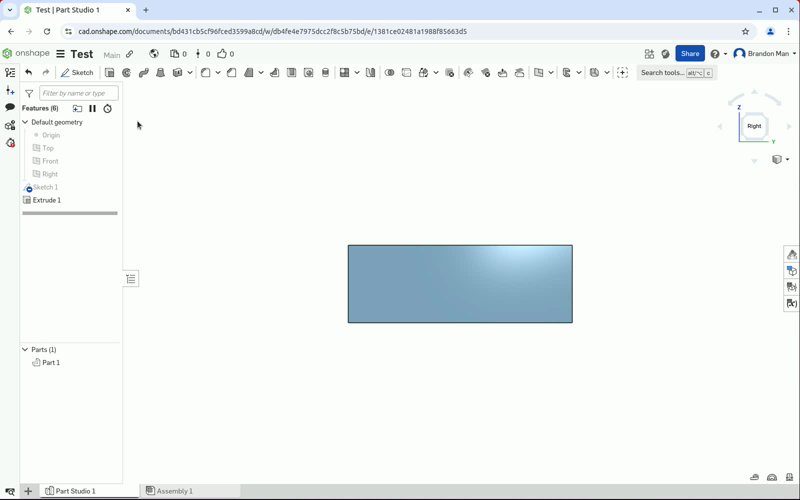
key(shift+h)
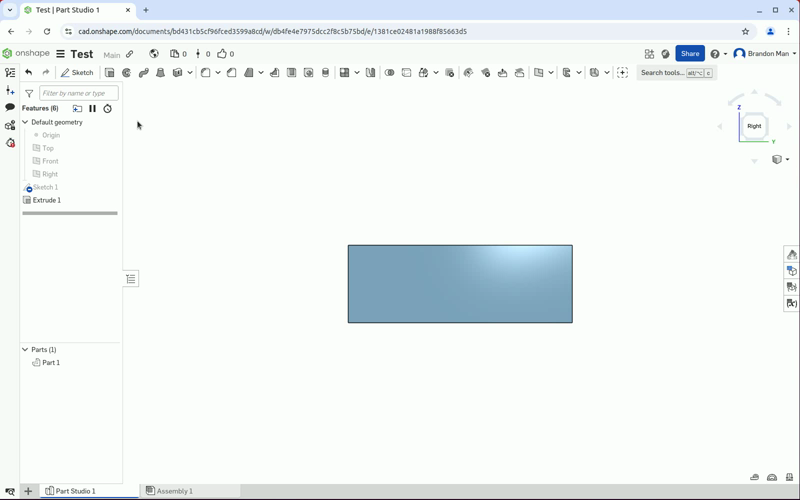
mouse_move(73, 189)
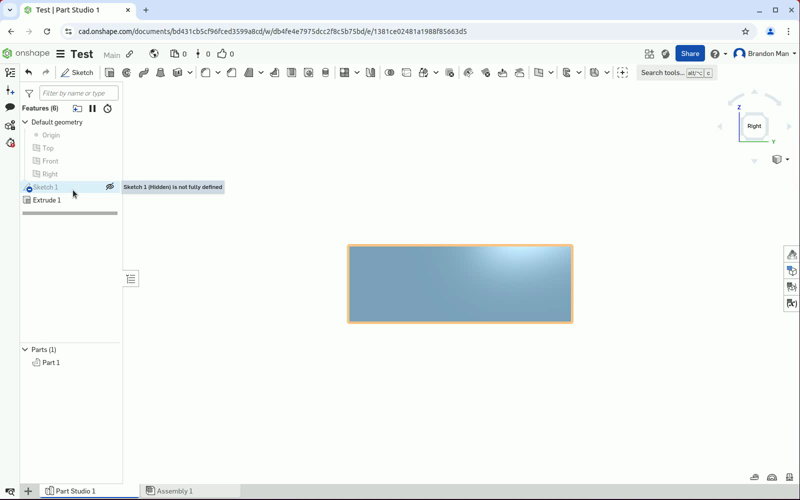
click(73, 189)
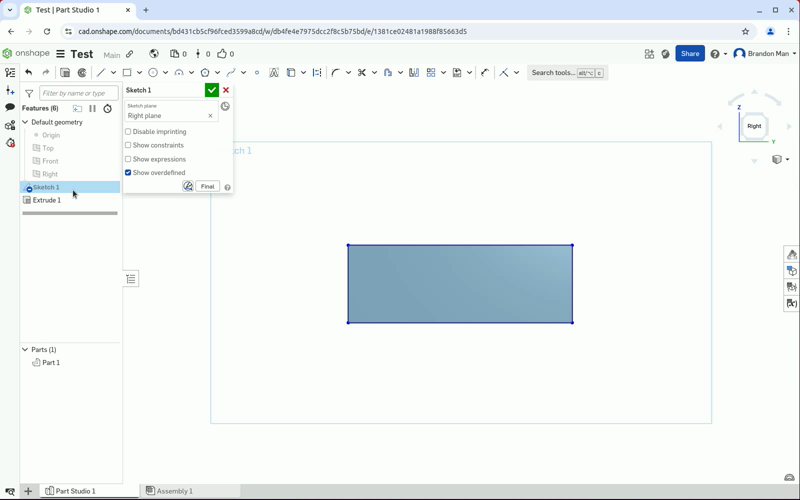
mouse_move(229, 92)
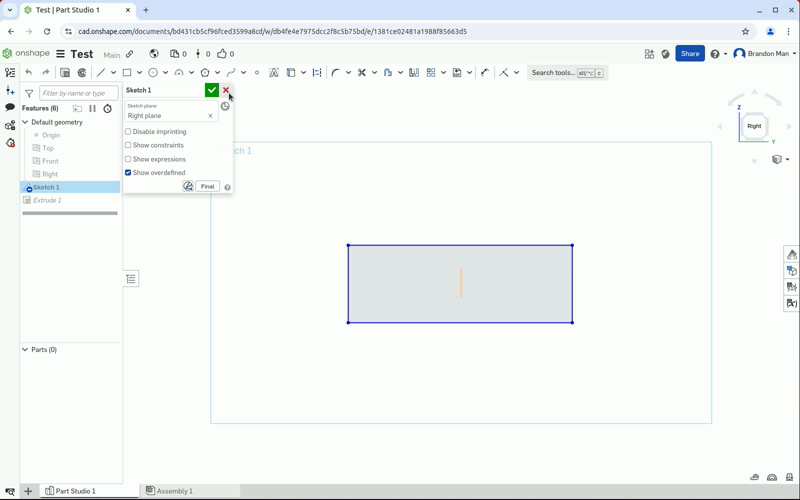
click(229, 92)
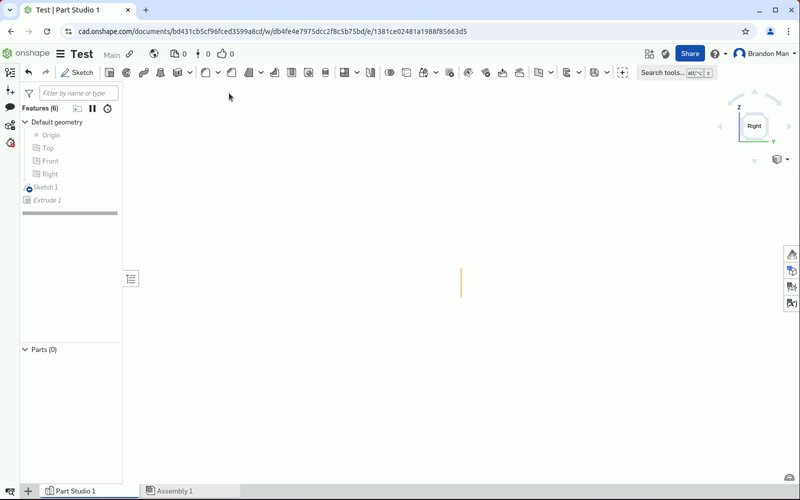
mouse_move(73, 352)
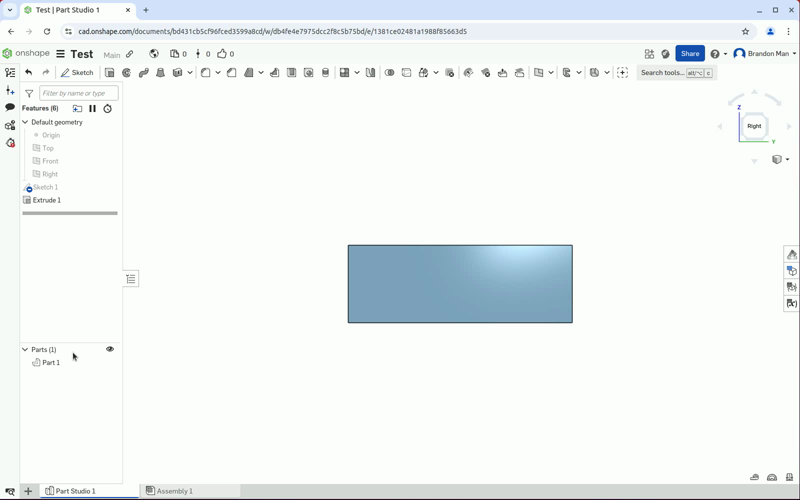
key(y)
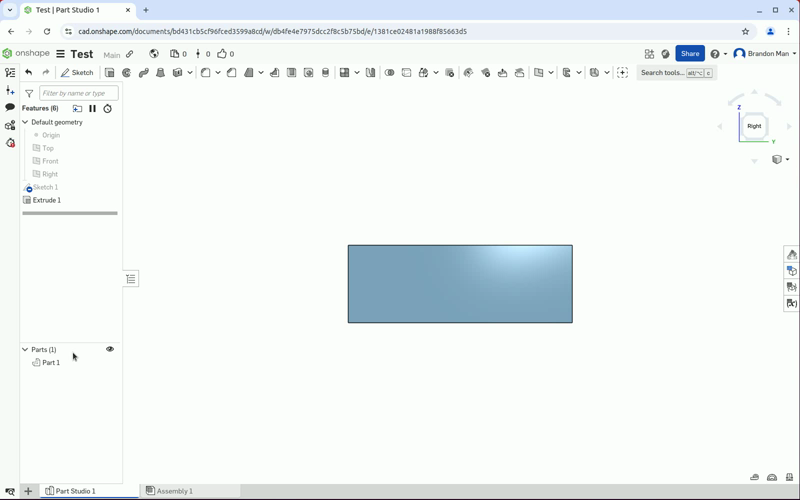
key(shift+p)
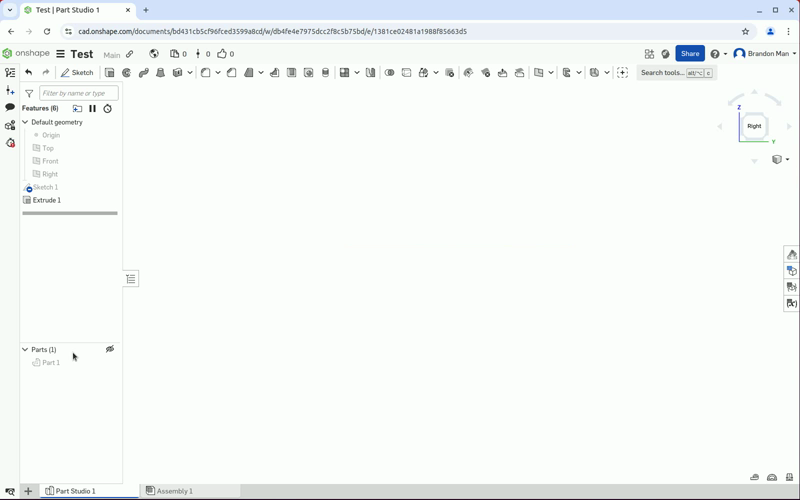
key(space)
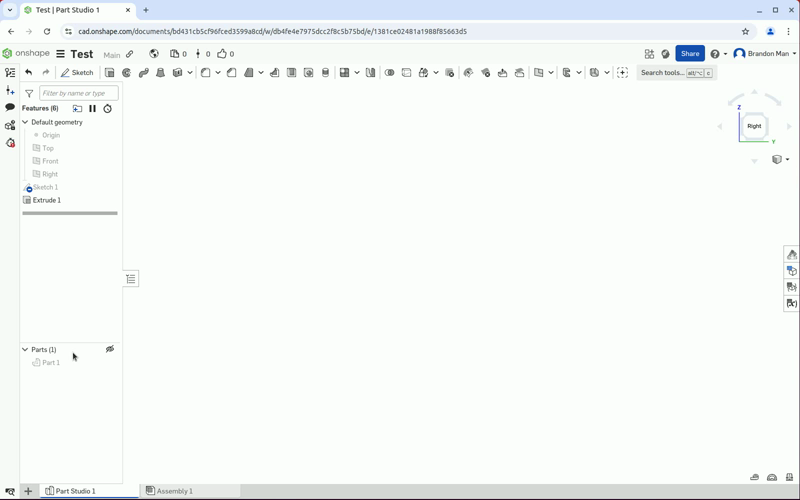
key_down(shift)
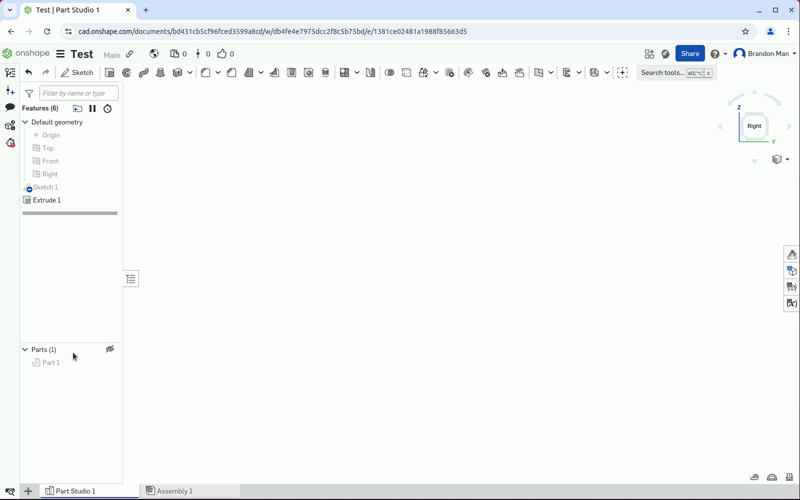
key(right)
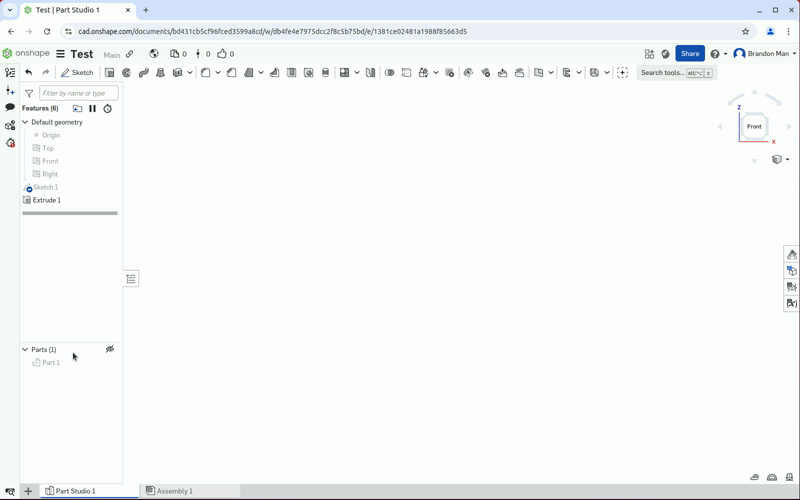
key_up(shift)
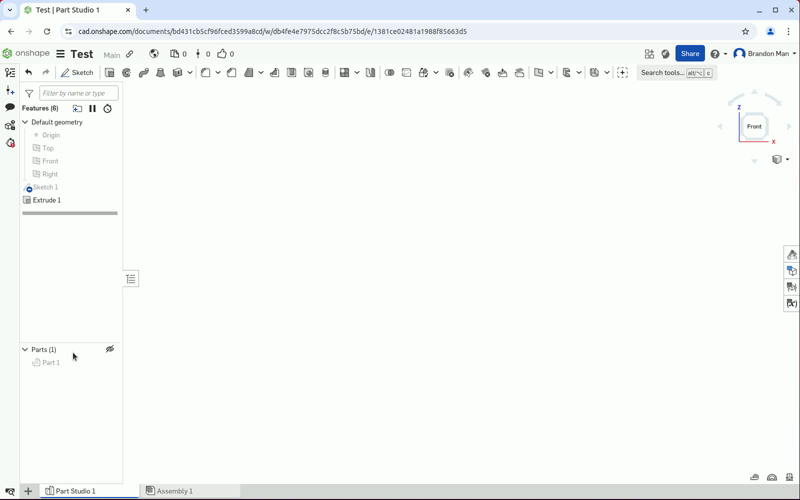
key(space)
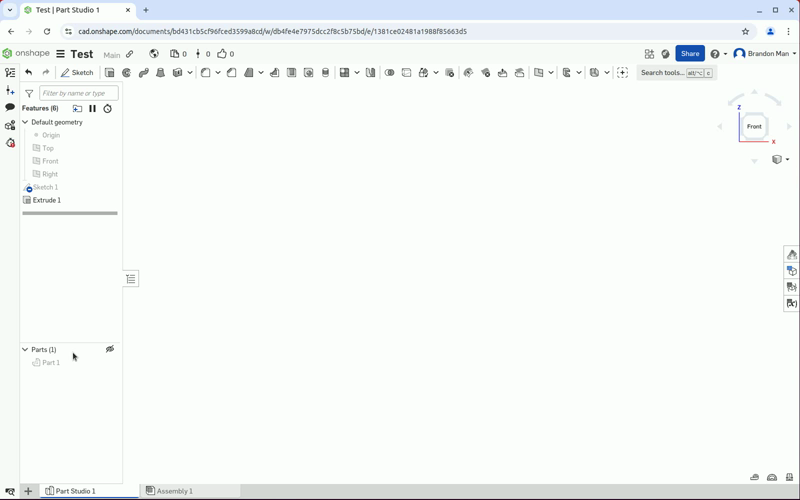
key_down(shift)
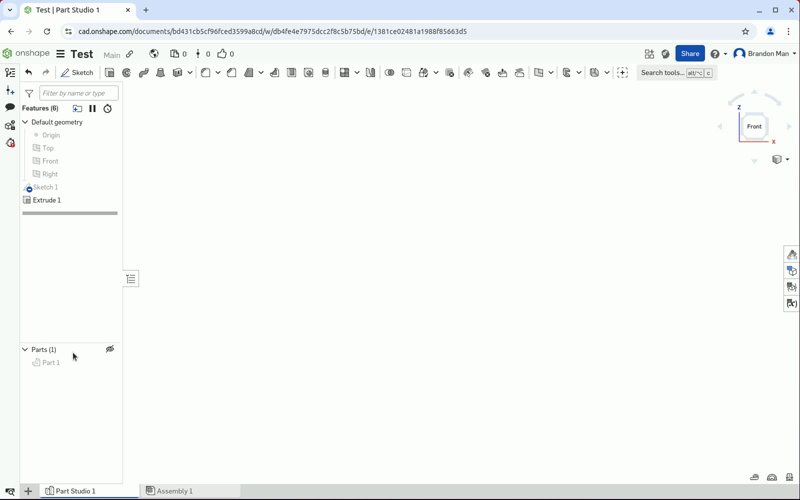
key(down)
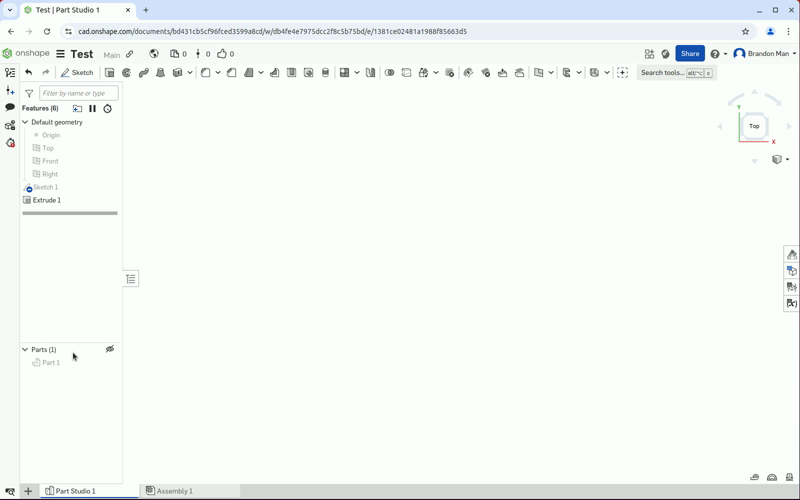
key_up(shift)
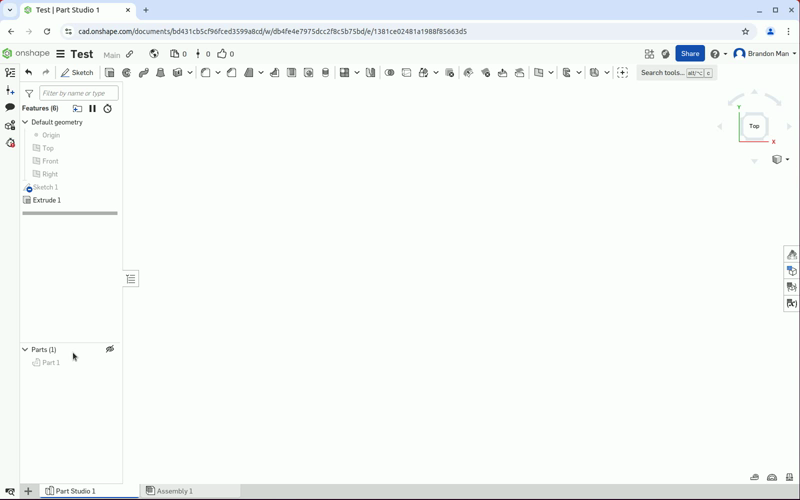
mouse_move(73, 352)
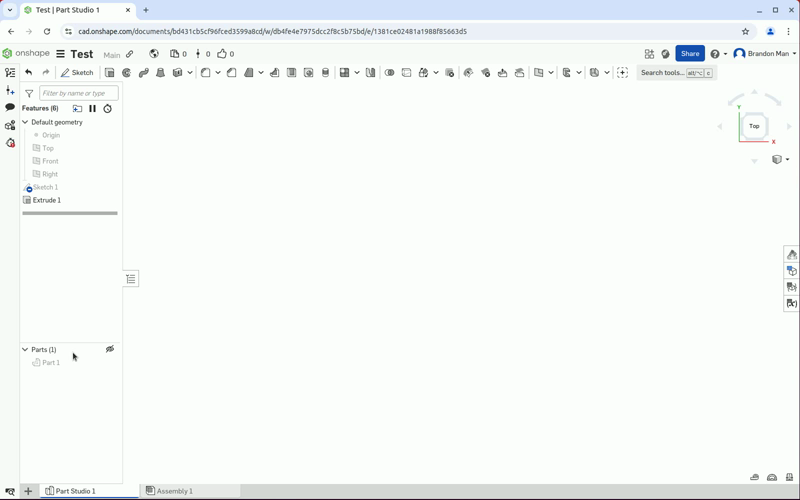
key(shift+y)
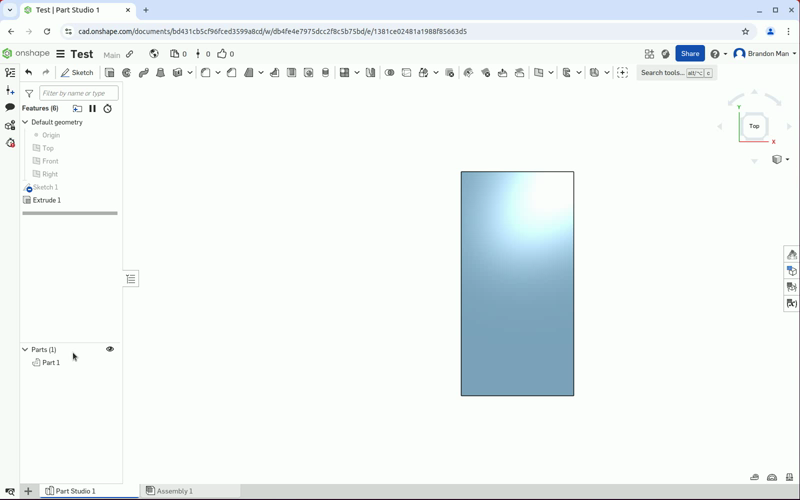
mouse_move(541, 75)
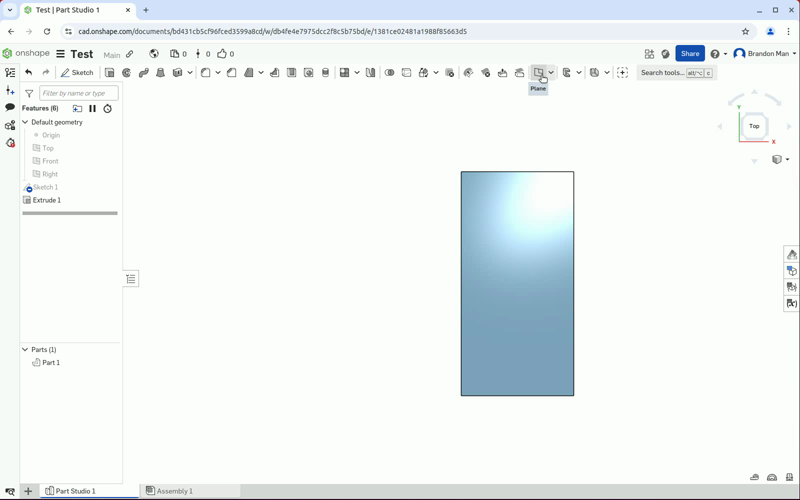
click(541, 75)
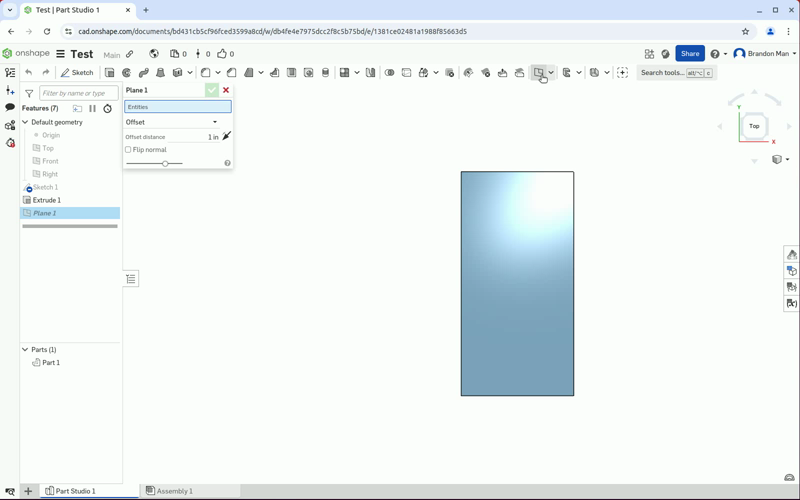
mouse_move(73, 150)
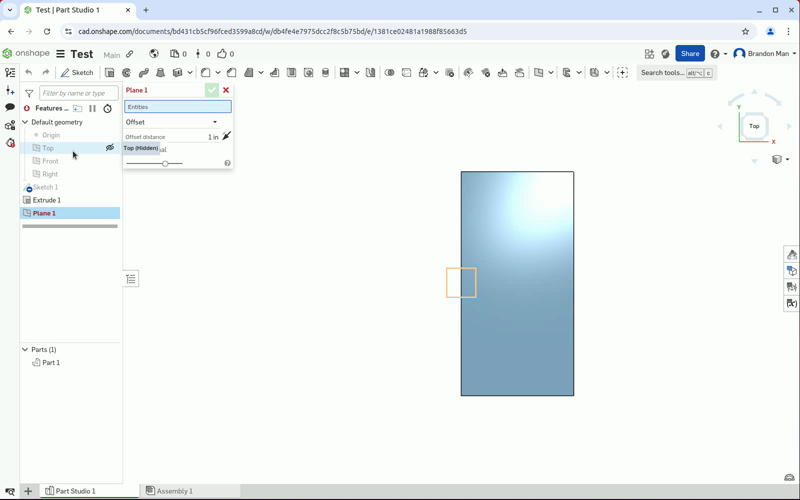
click(73, 150)
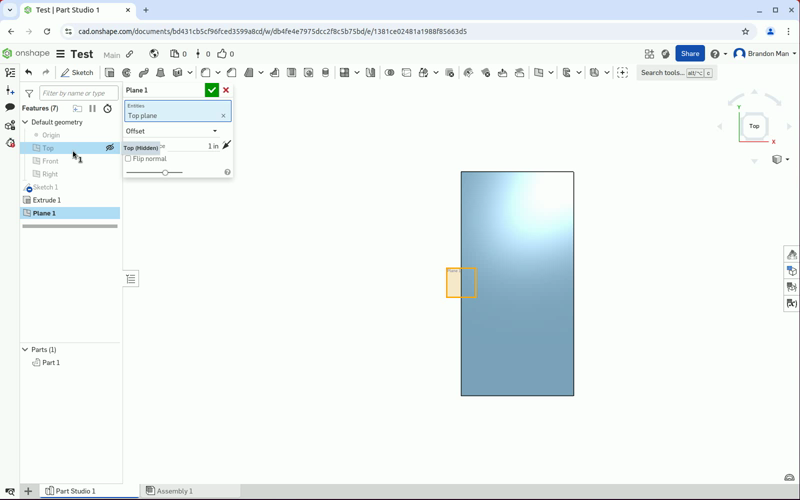
key(tab, 2)
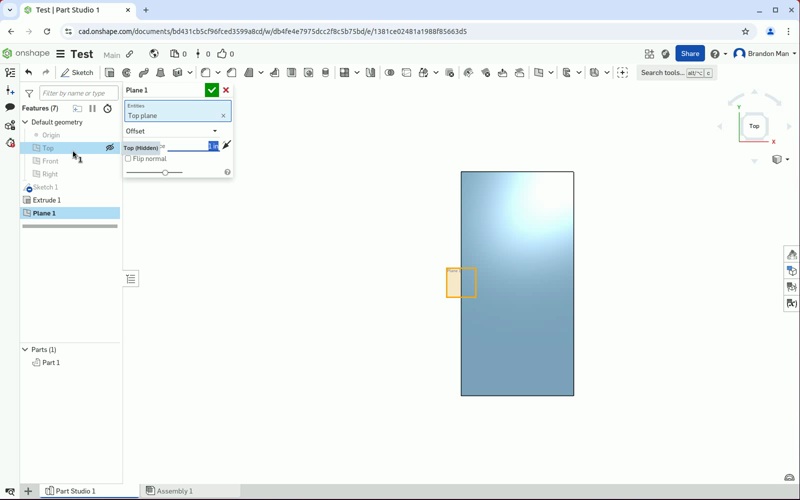
text(8.196)
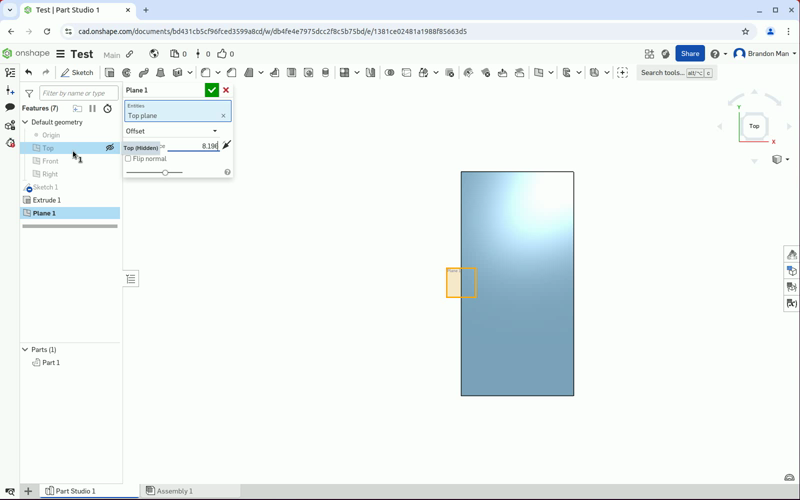
key(enter, 2)
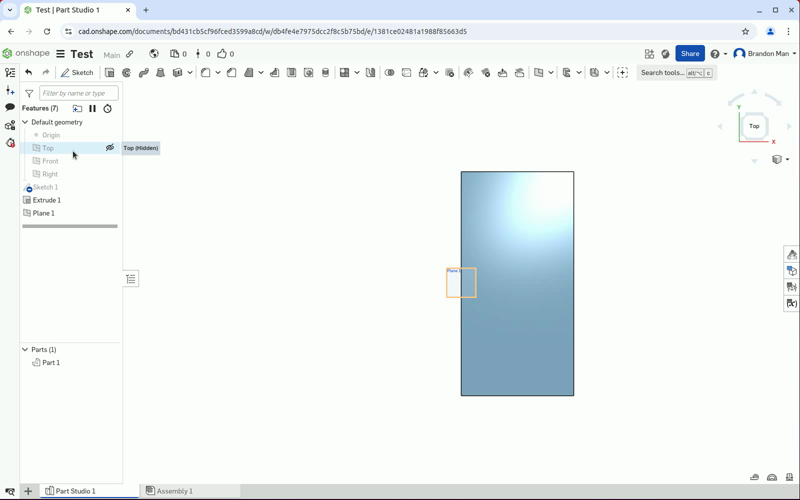
key(shift+s)
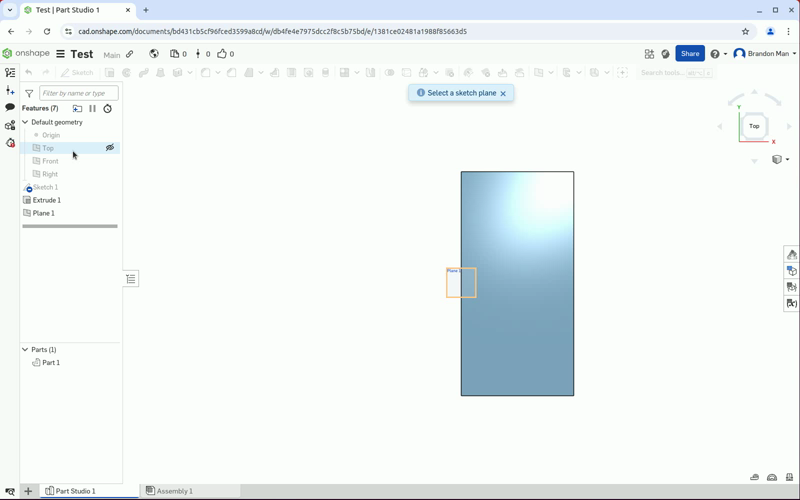
mouse_move(73, 215)
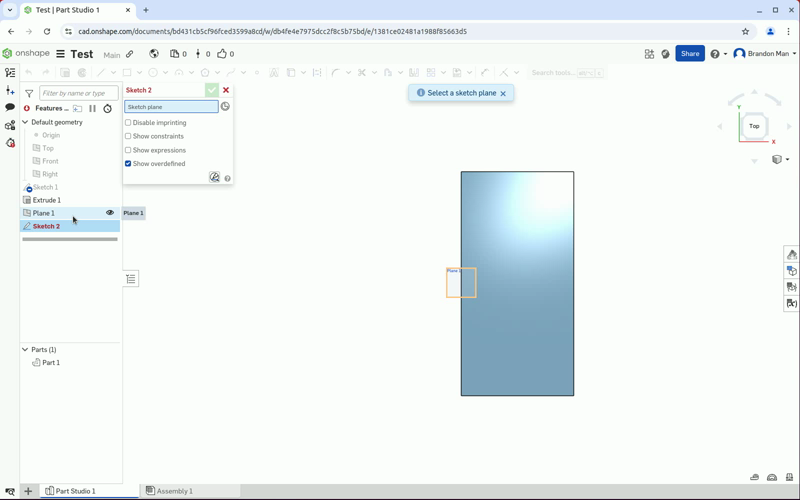
click(73, 215)
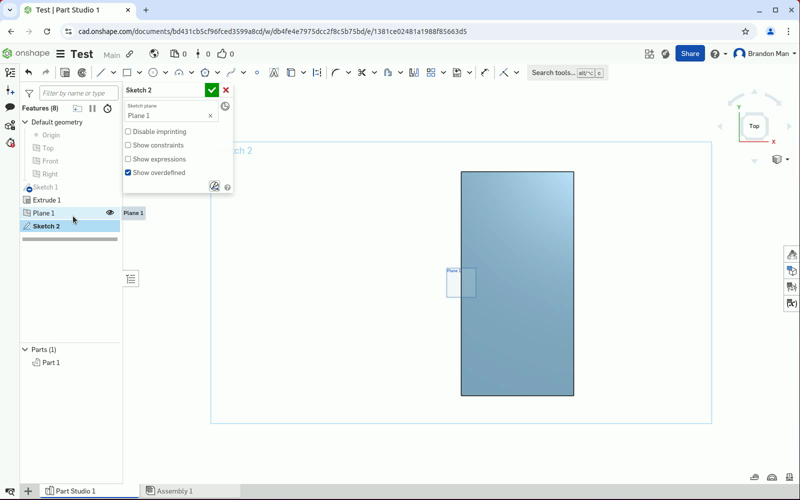
mouse_move(73, 352)
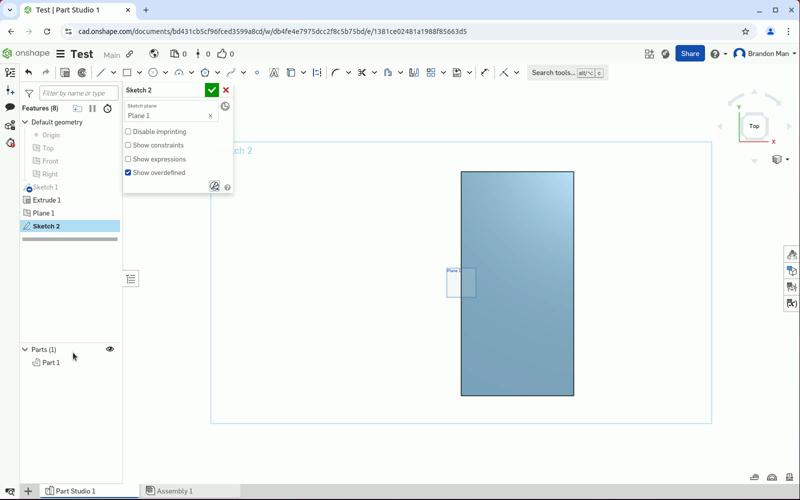
key(y)
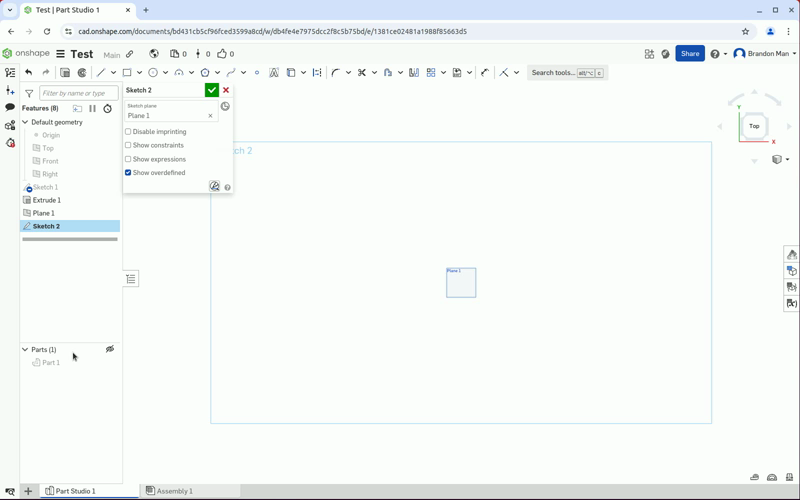
key(l)
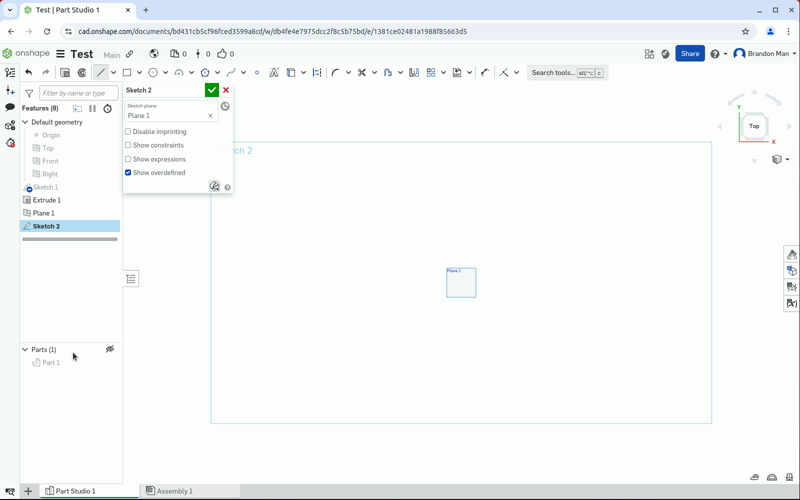
key_down(shift)
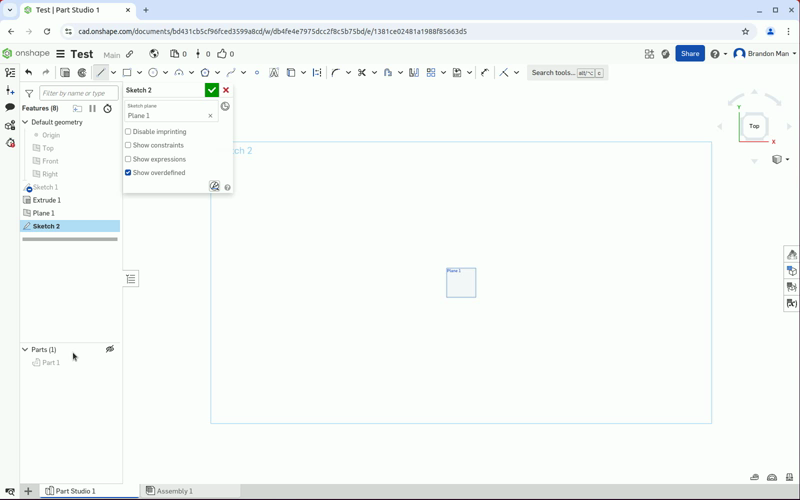
mouse_move(472, 383)
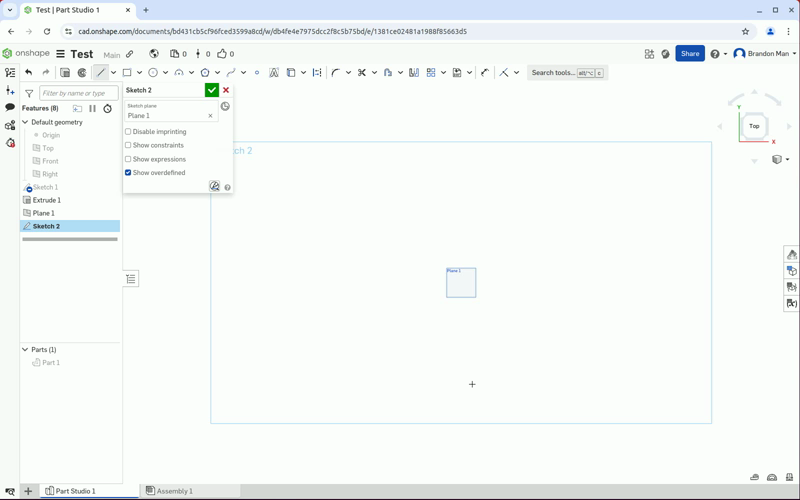
click(472, 383)
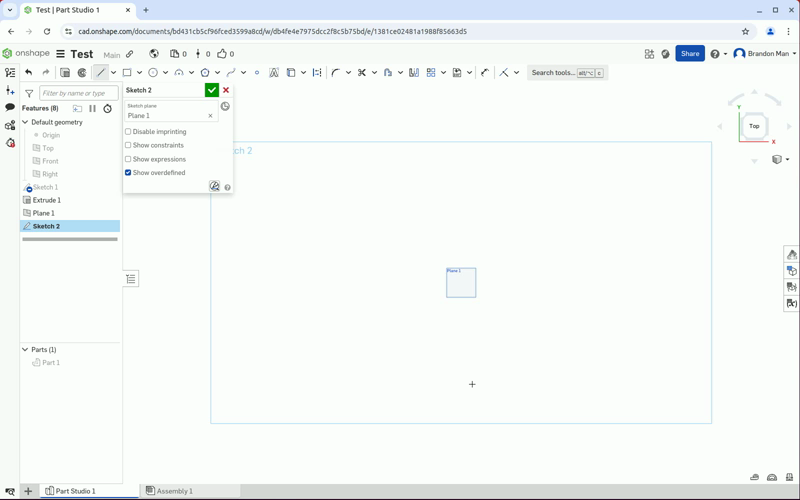
key_up(shift)
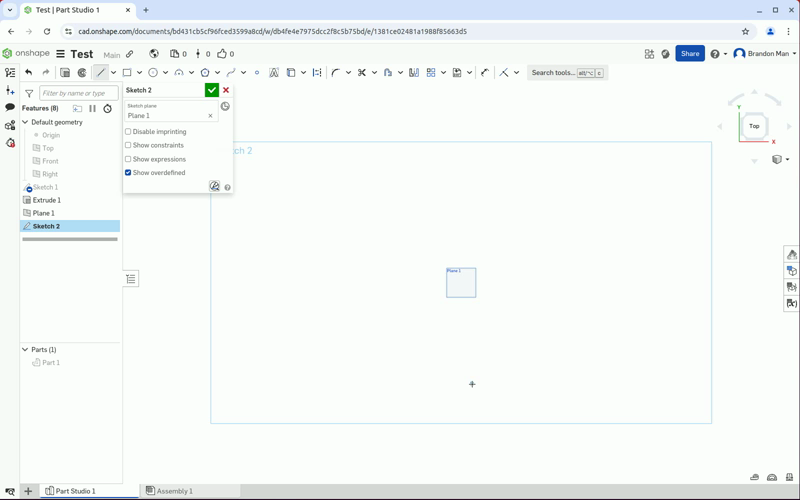
key_down(shift)
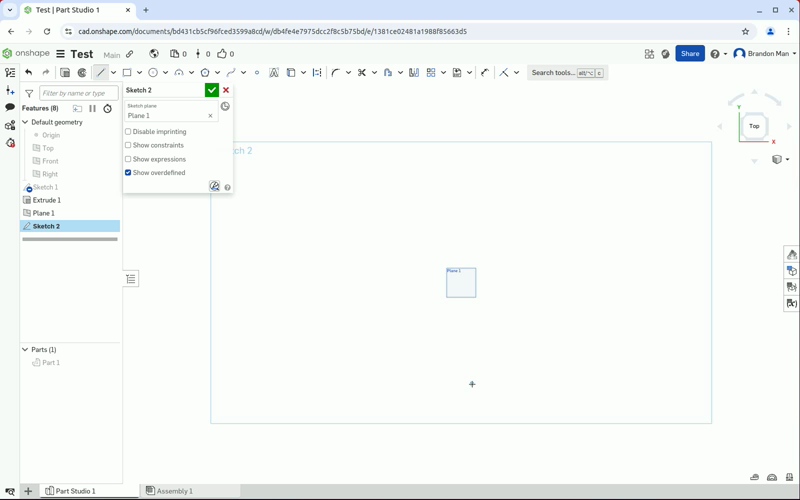
mouse_move(574, 383)
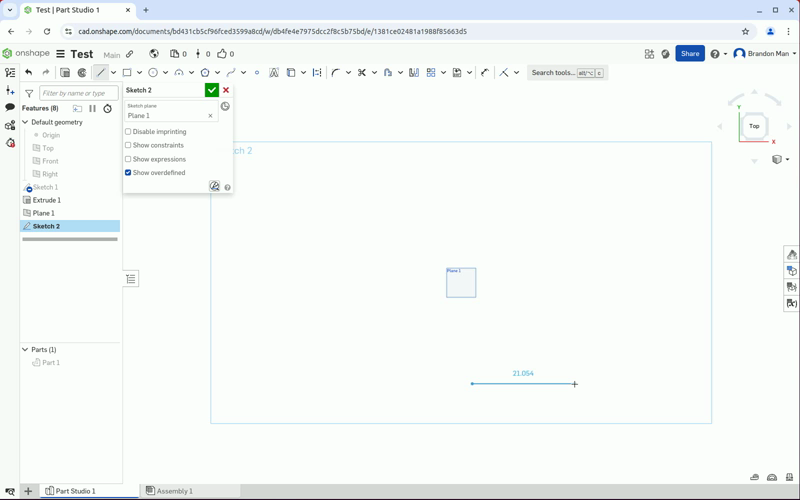
click(574, 383)
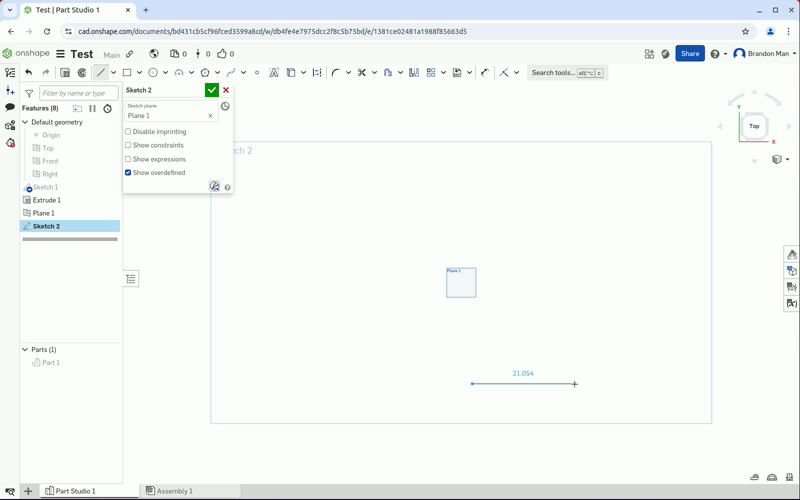
key_up(shift)
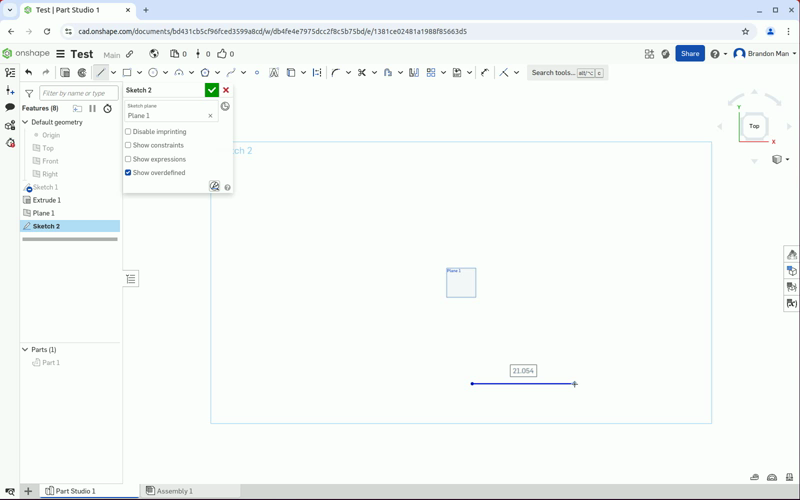
key_down(shift)
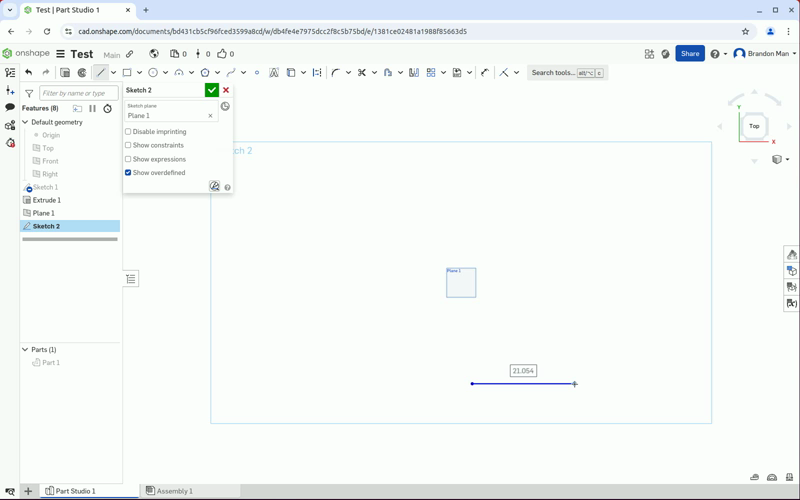
mouse_move(574, 181)
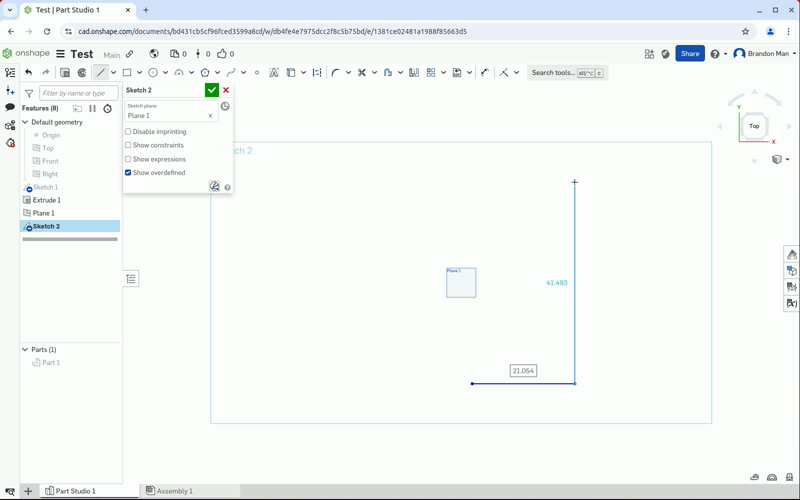
click(574, 181)
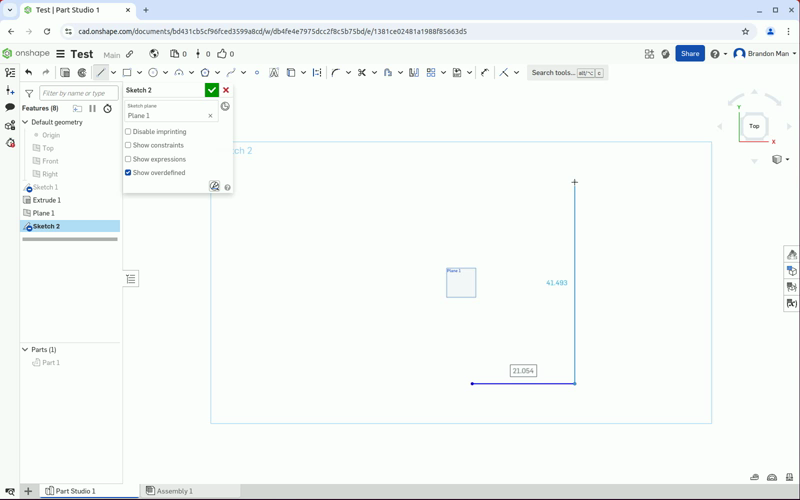
key_up(shift)
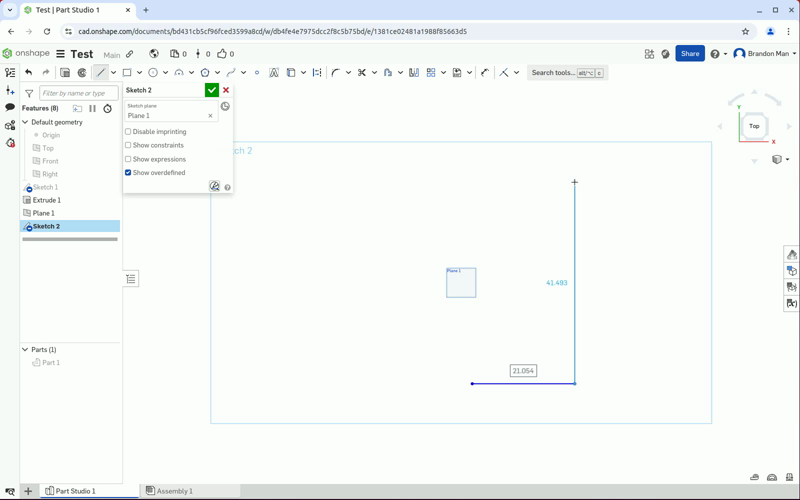
key_down(shift)
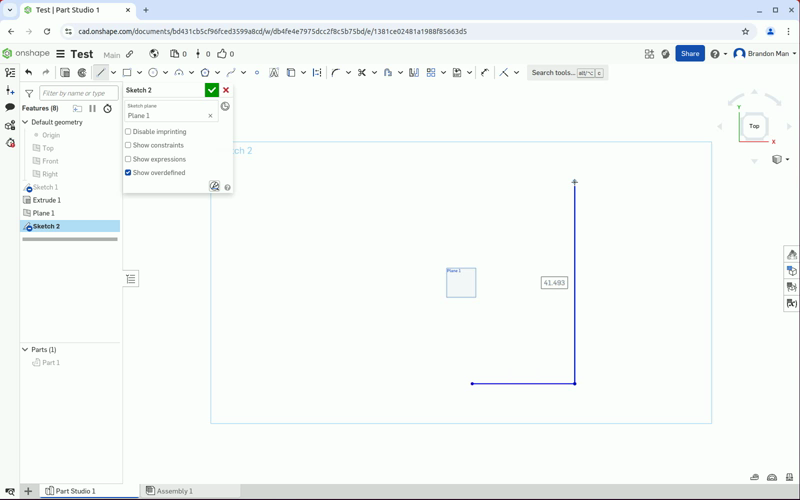
mouse_move(472, 181)
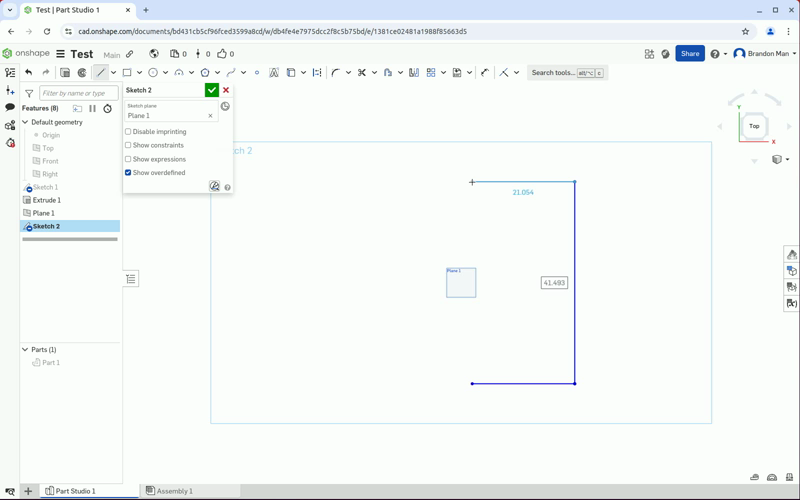
click(472, 181)
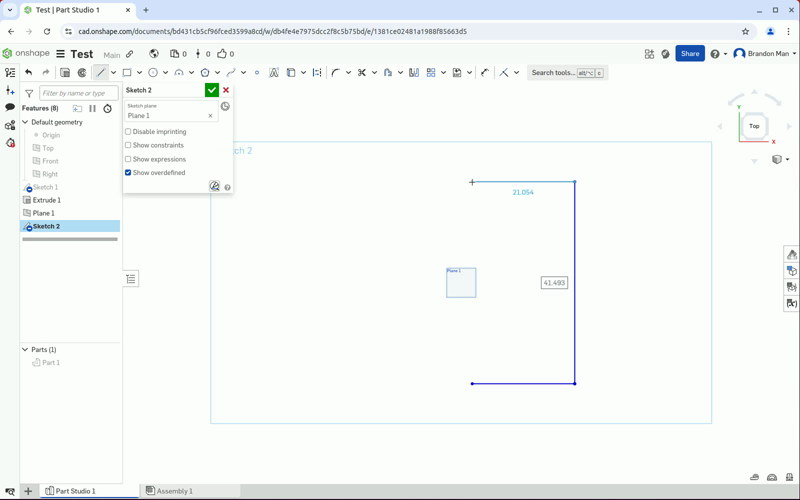
key_up(shift)
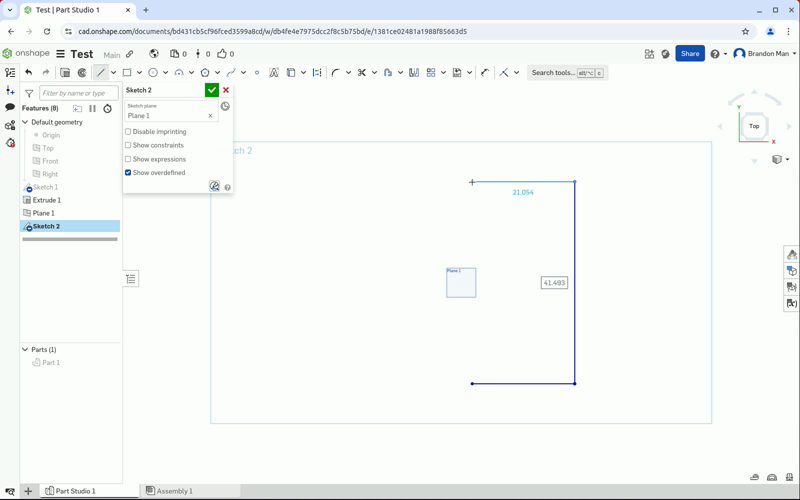
key_down(shift)
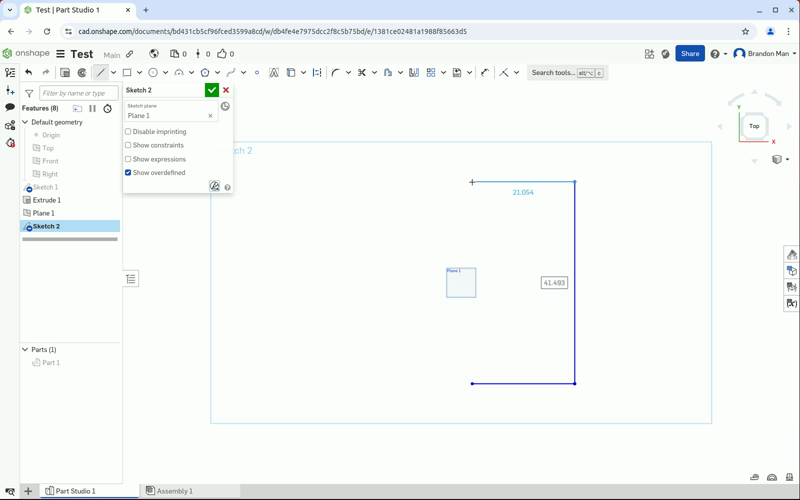
mouse_move(472, 383)
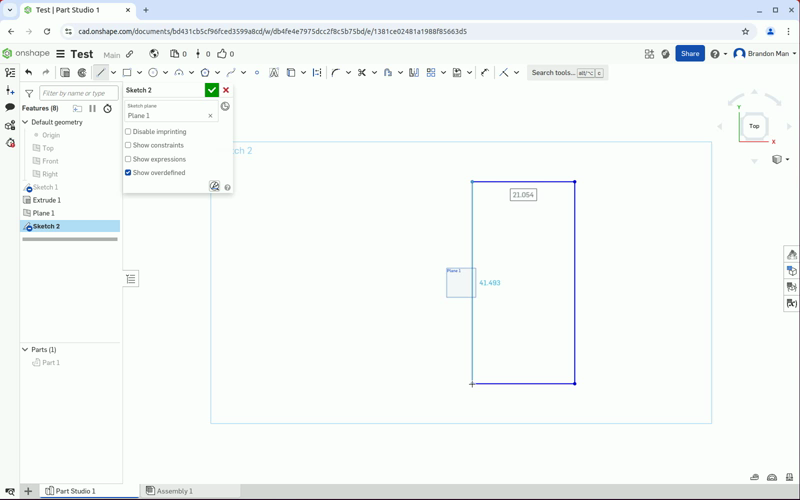
key_up(shift)
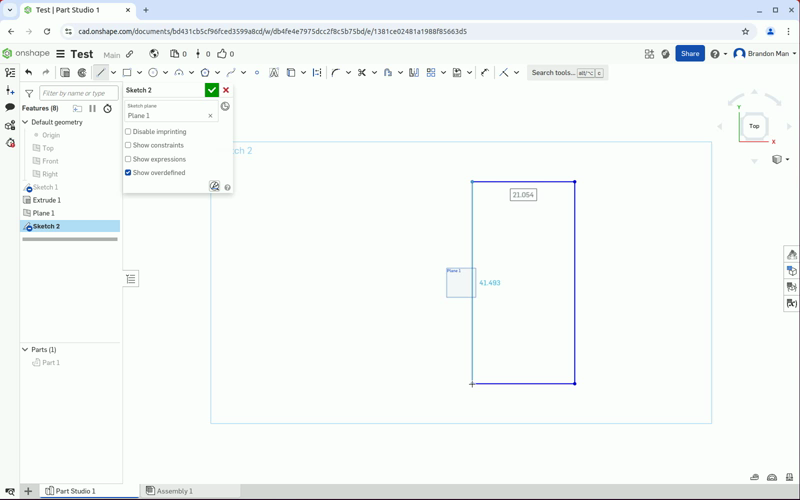
click(472, 383)
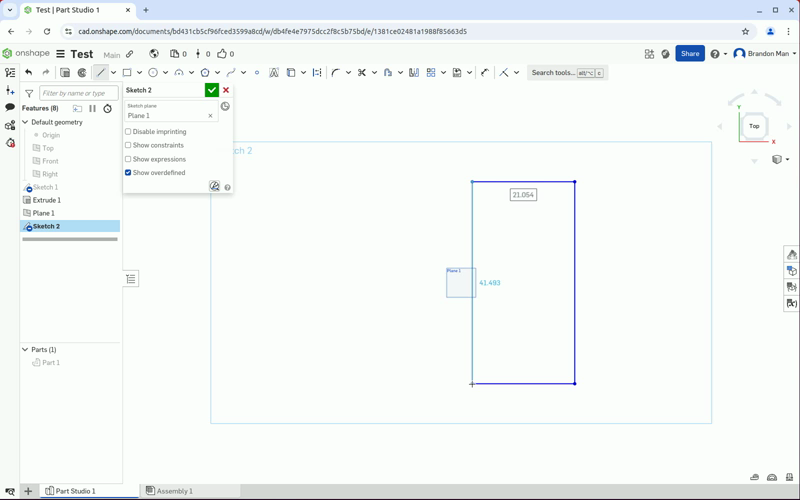
key(esc)
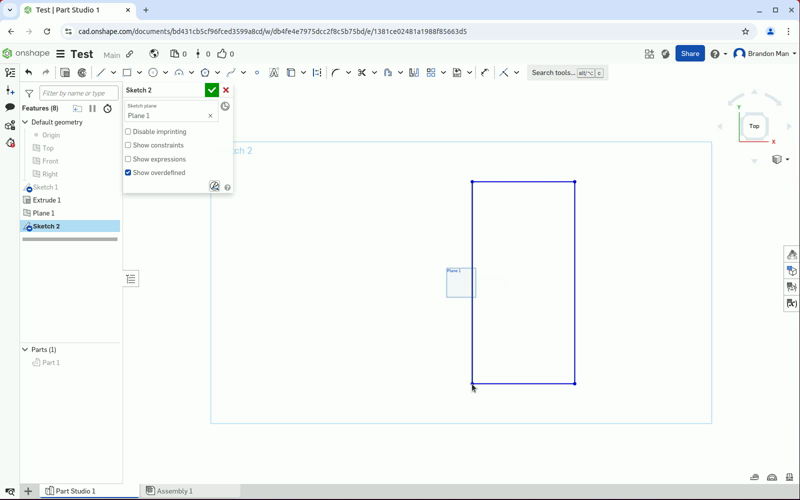
mouse_move(509, 235)
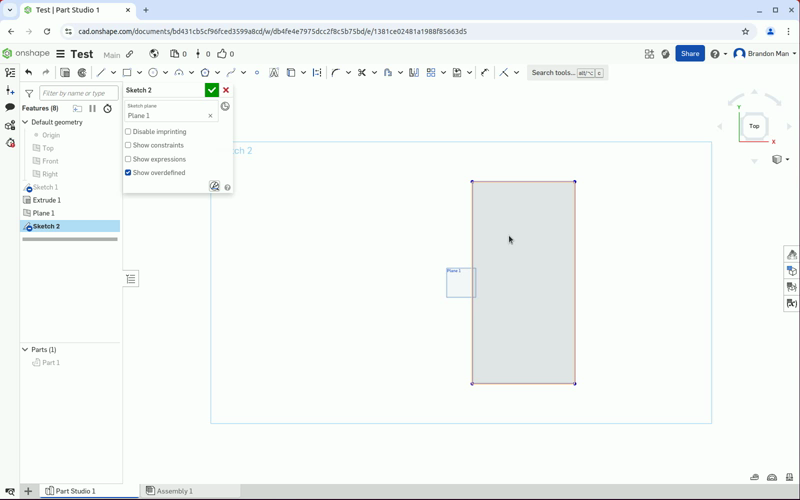
click(509, 235)
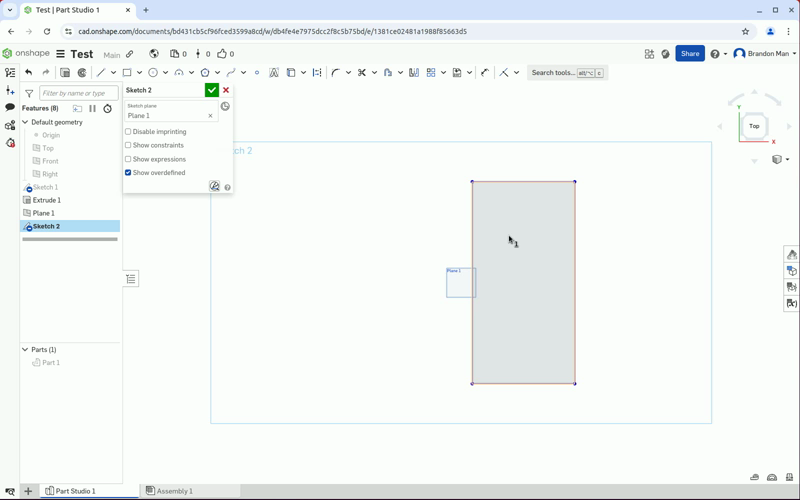
mouse_move(73, 352)
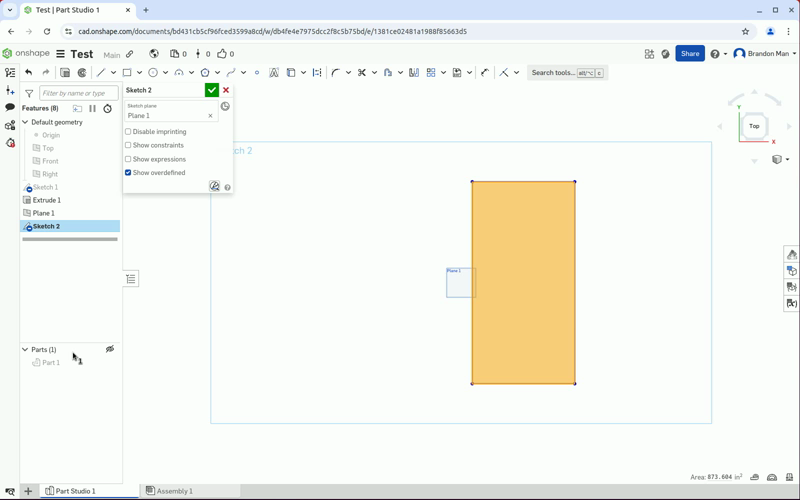
key(shift+y)
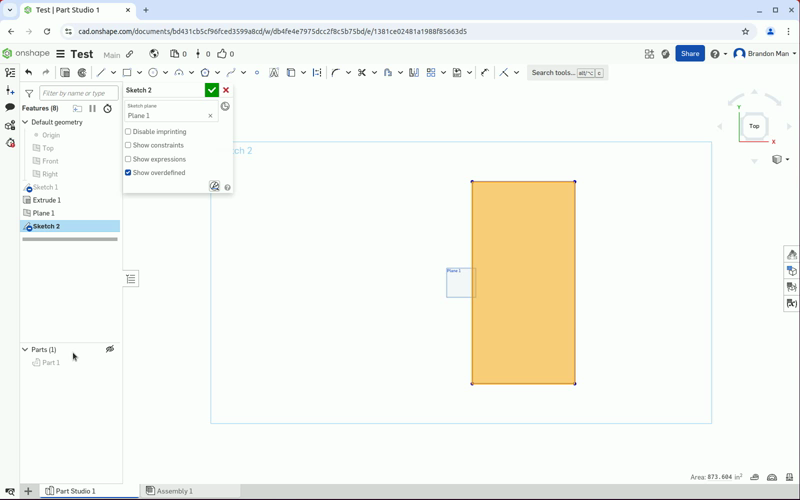
key(shift+e)
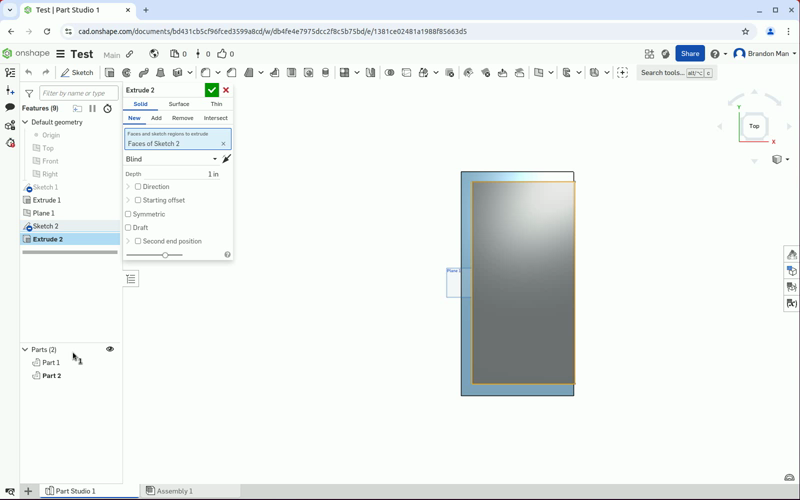
mouse_move(143, 106)
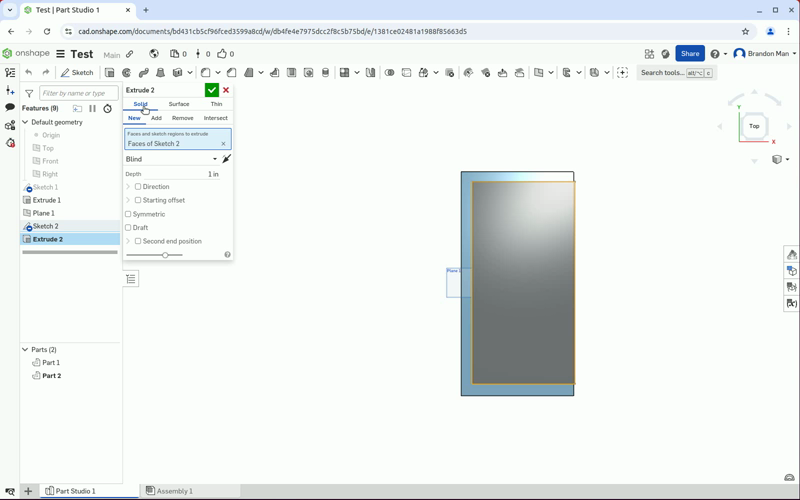
click(143, 106)
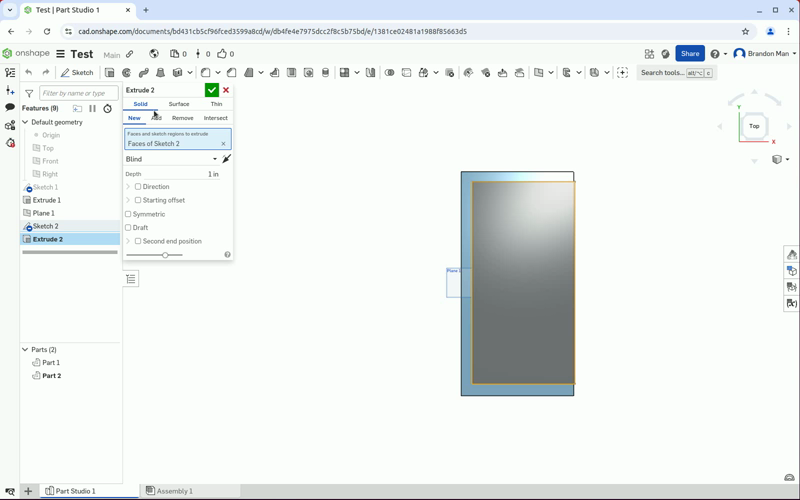
mouse_move(186, 120)
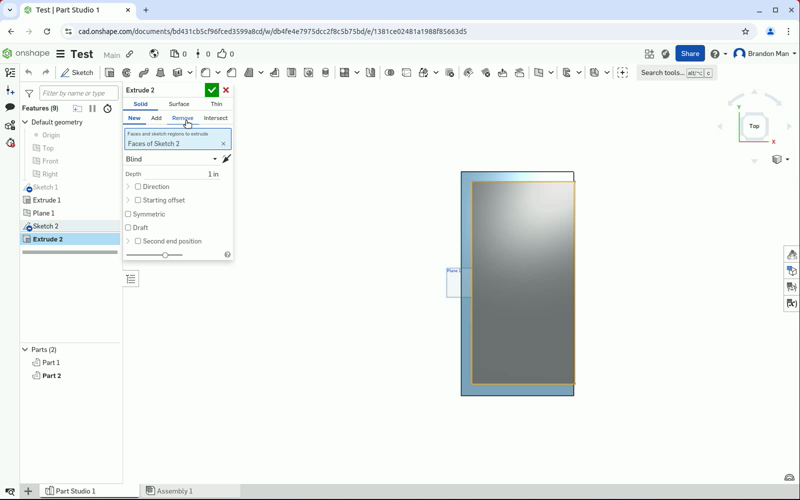
click(186, 120)
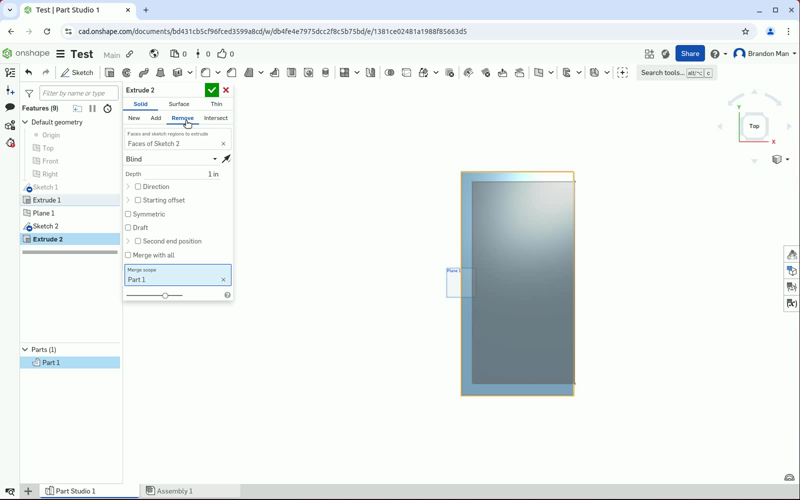
key(tab, 4)
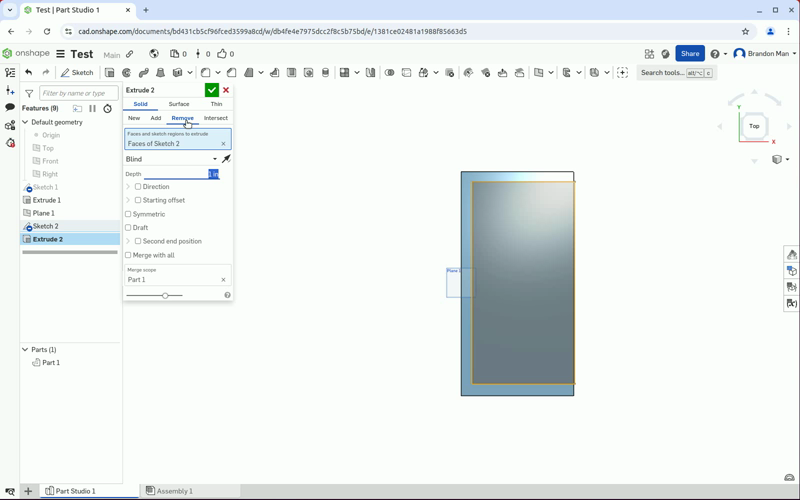
text(13.961)
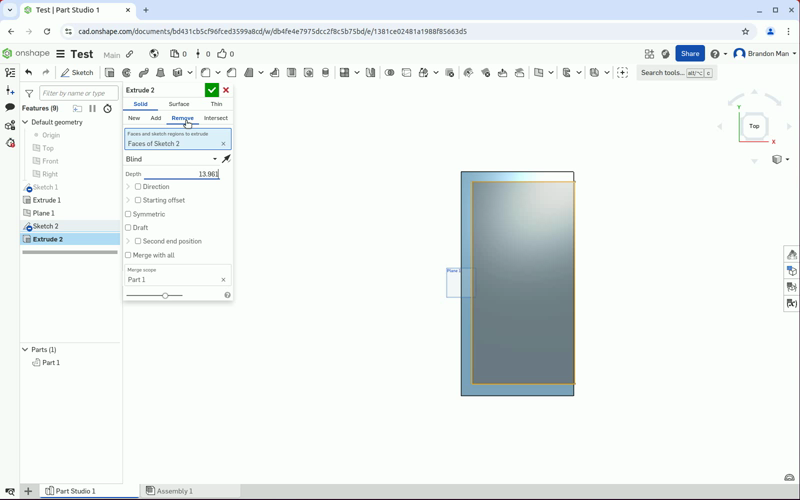
key(tab, 6)
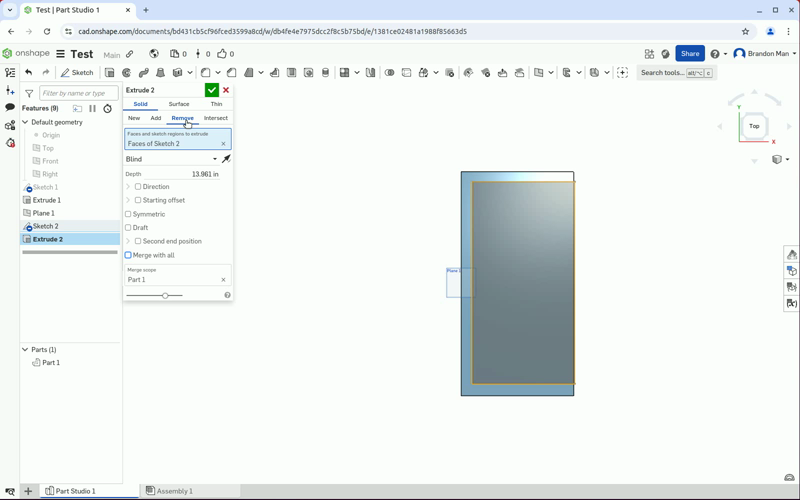
key(space)
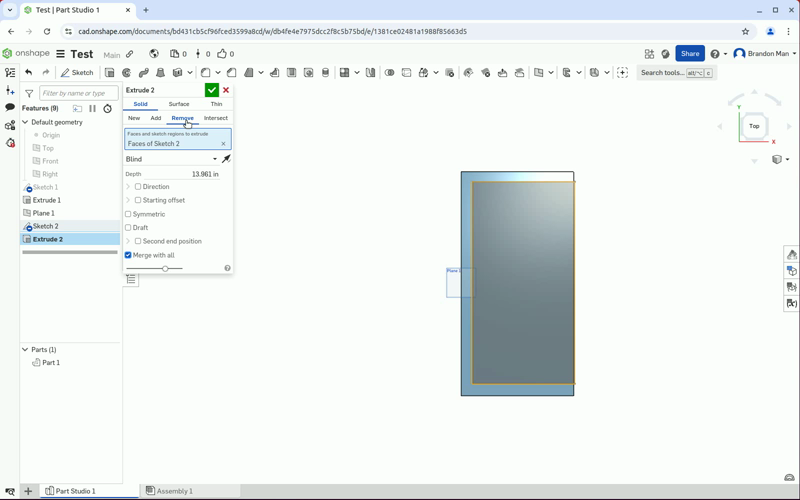
key(enter)
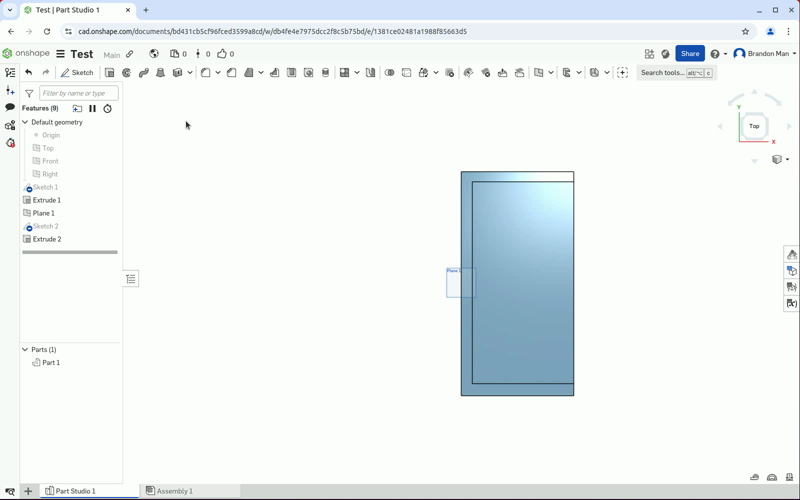
key(shift+h)
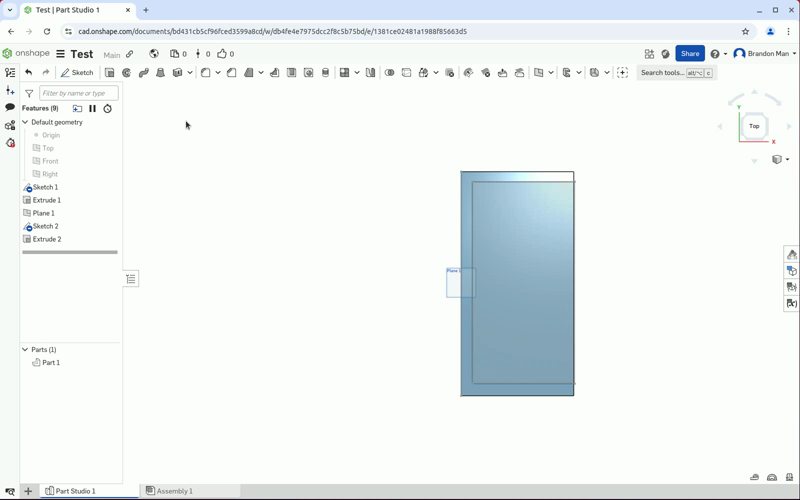
key(shift+h)
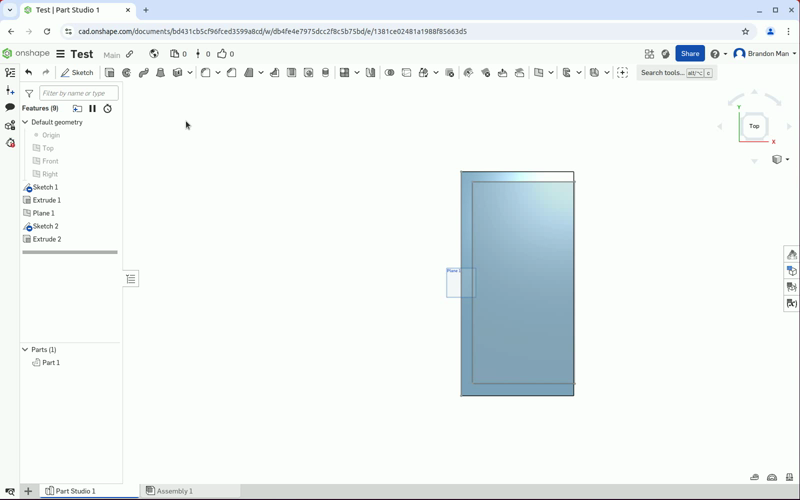
key(shift+7)
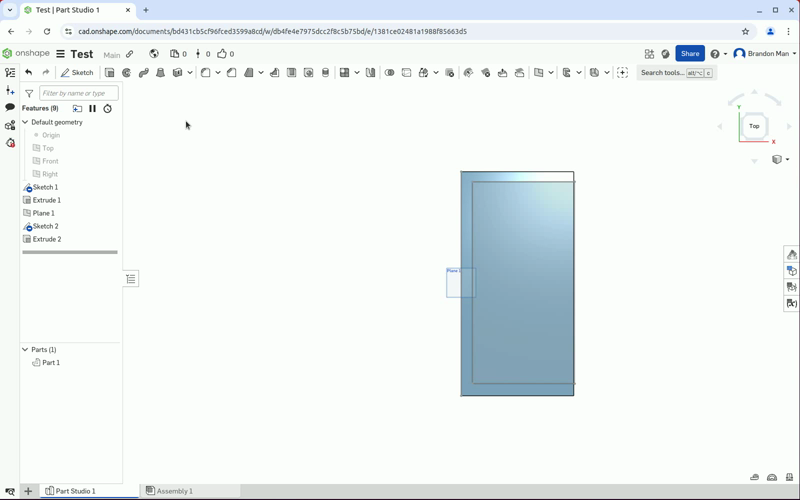
key(up, 3)
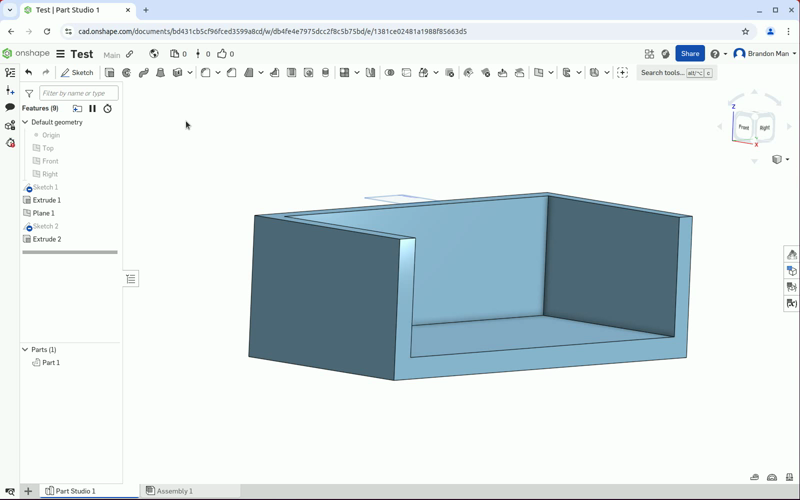
key(left, 3)
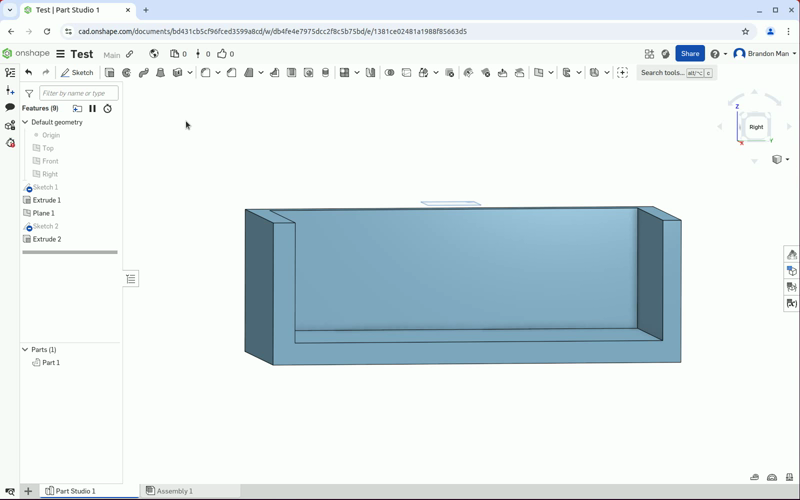
key(right, 3)
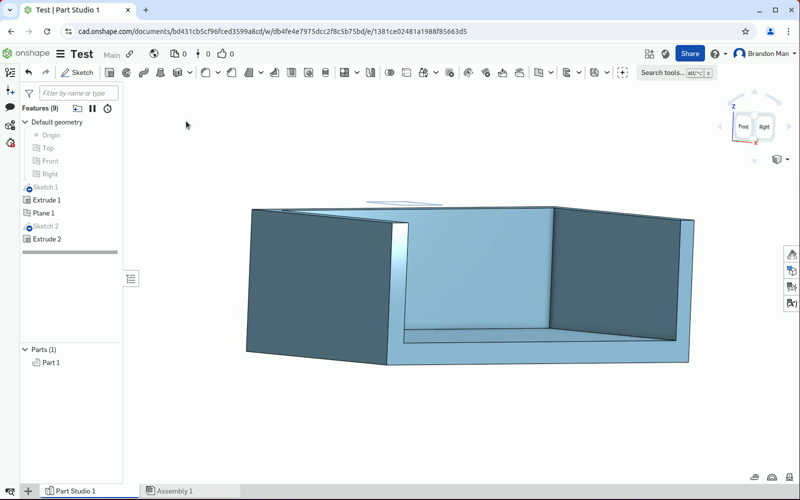
key(down, 3)
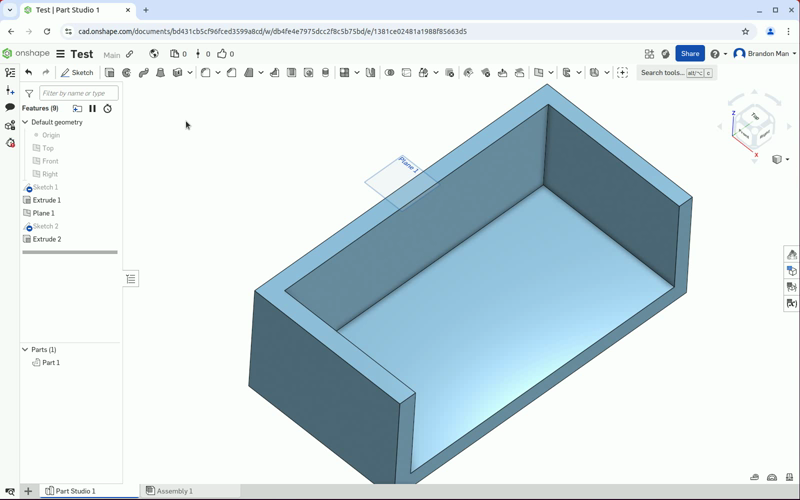
mouse_move(73, 189)
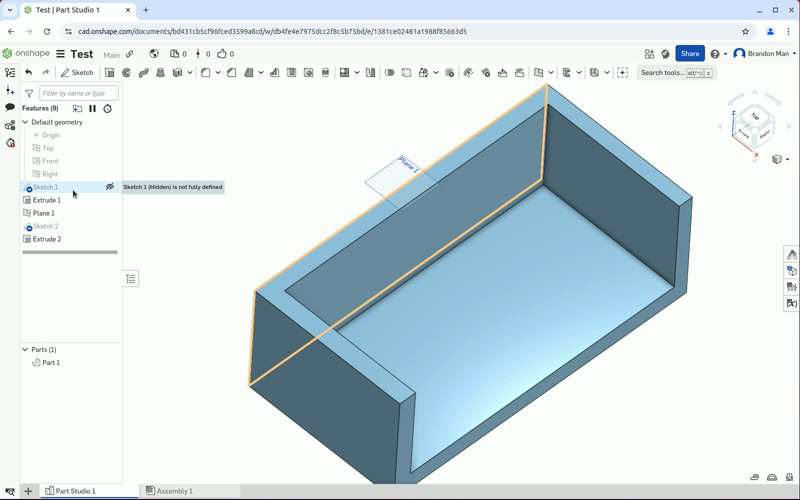
click(73, 189)